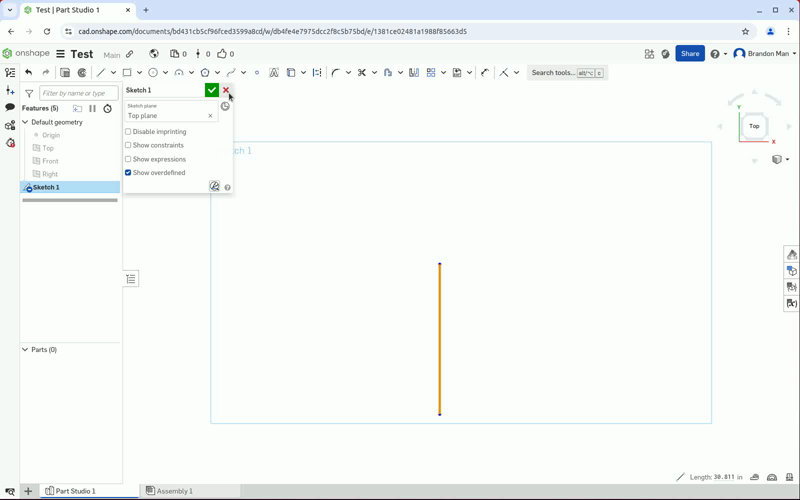
key(shift+h)
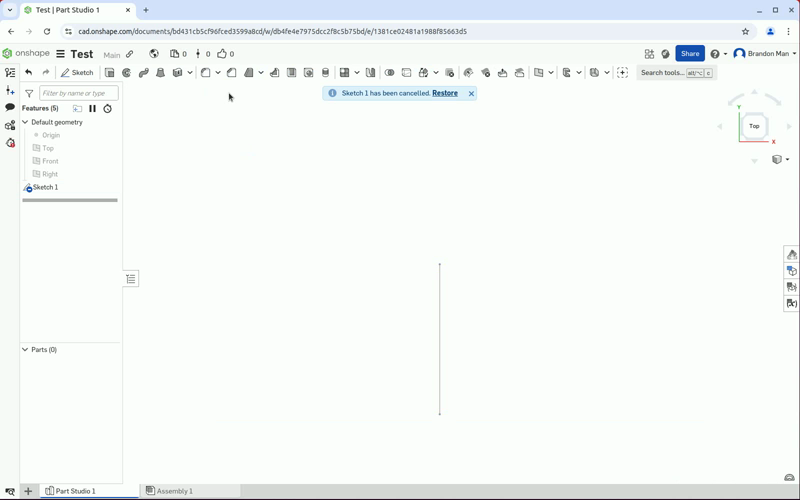
key(shift+s)
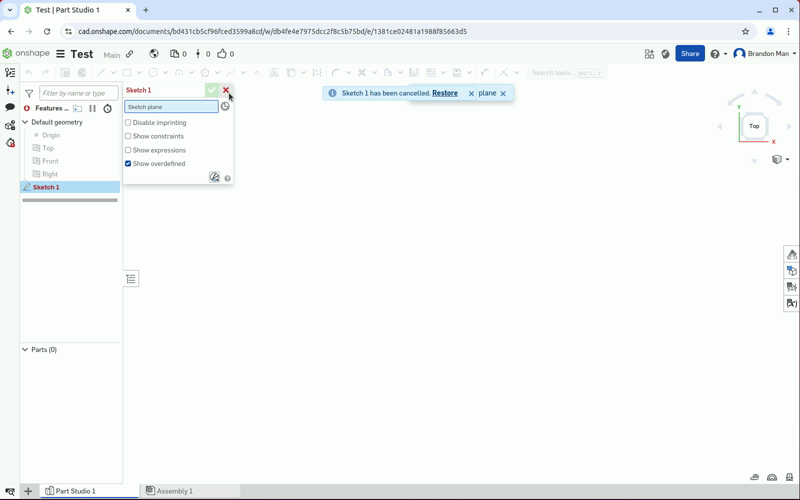
mouse_move(73, 150)
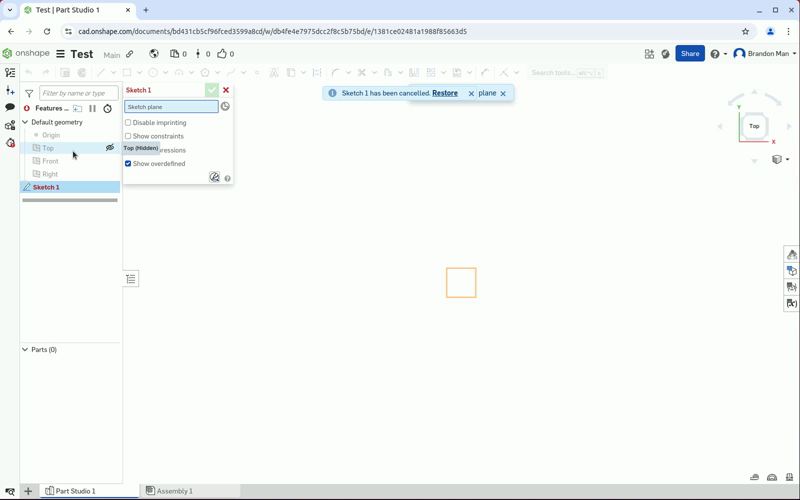
click(73, 150)
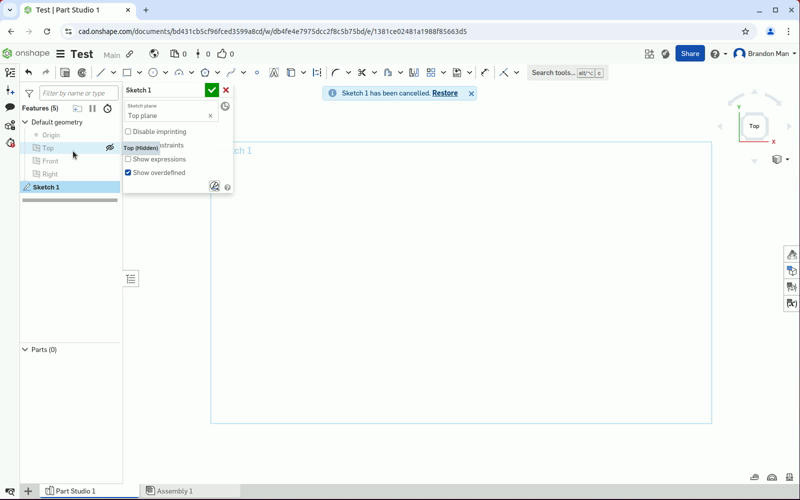
mouse_move(73, 352)
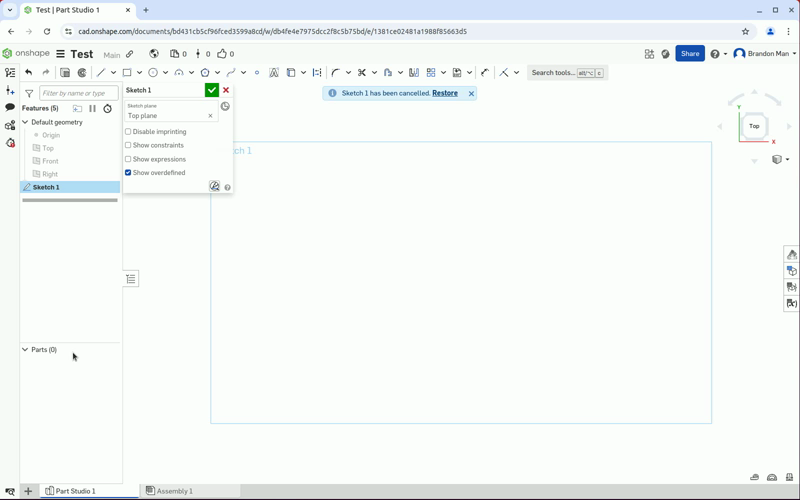
key(y)
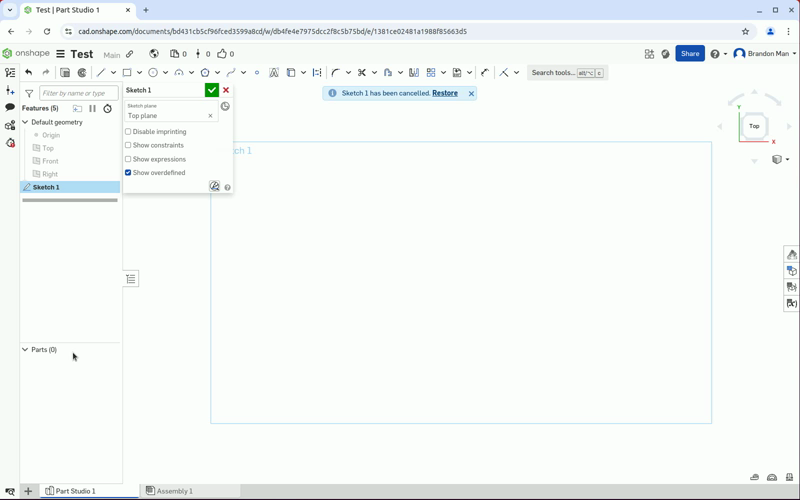
key(c)
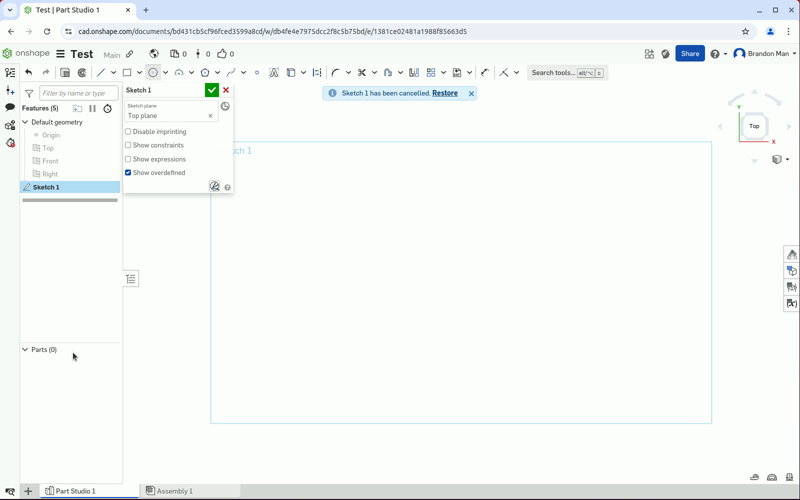
key_down(shift)
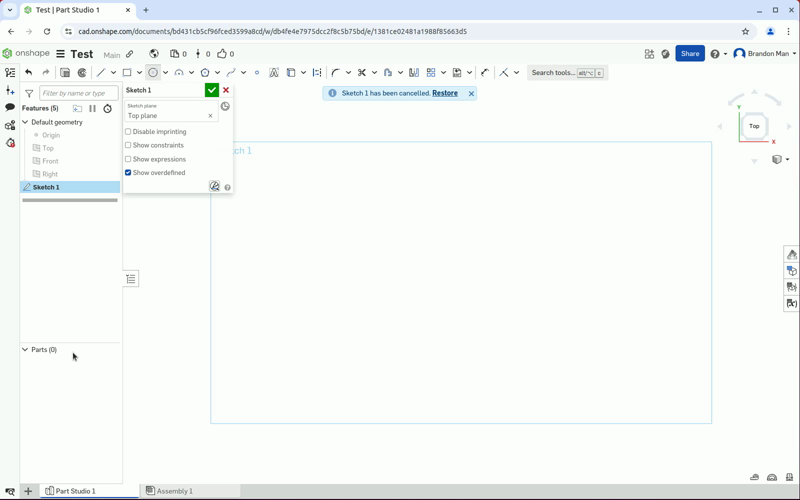
mouse_move(435, 282)
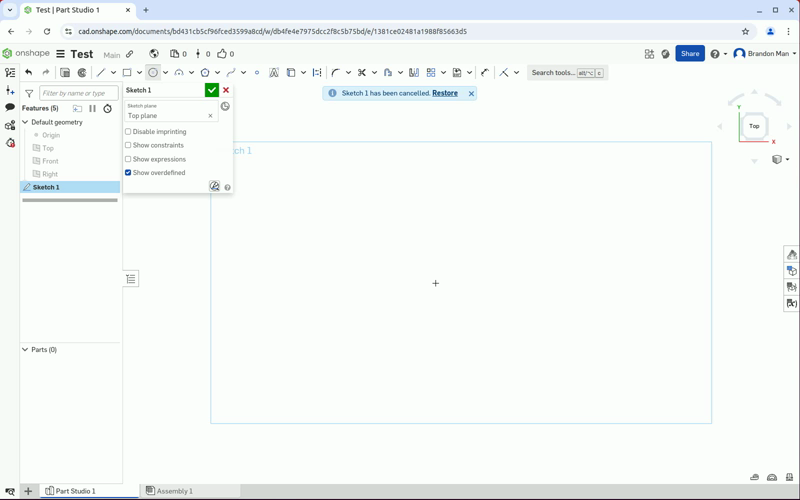
click(435, 282)
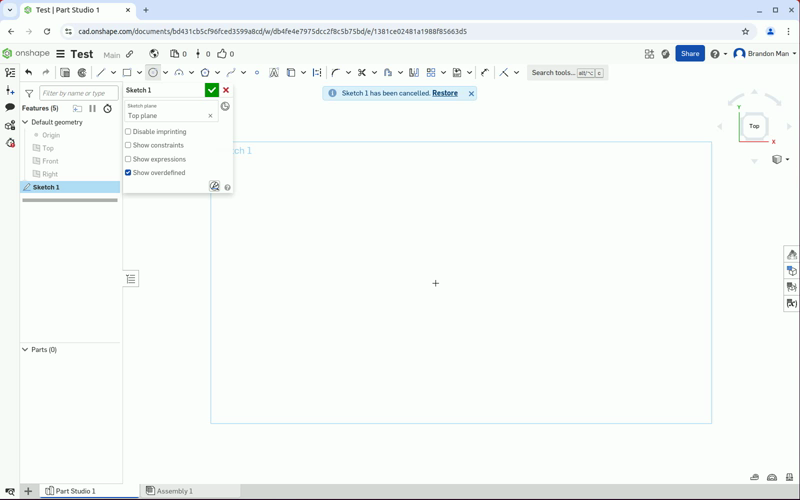
key_up(shift)
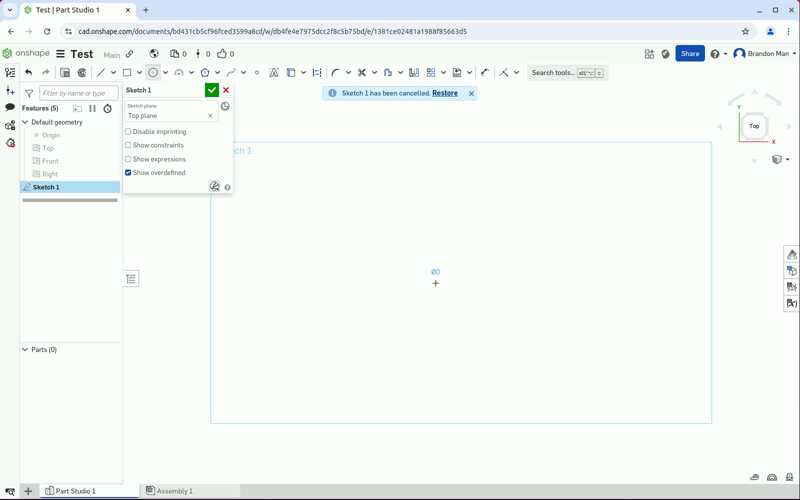
mouse_move(438, 282)
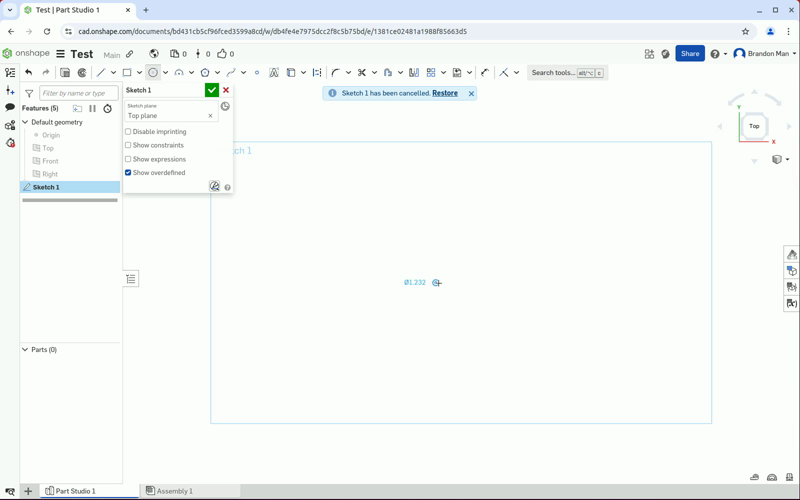
click(438, 282)
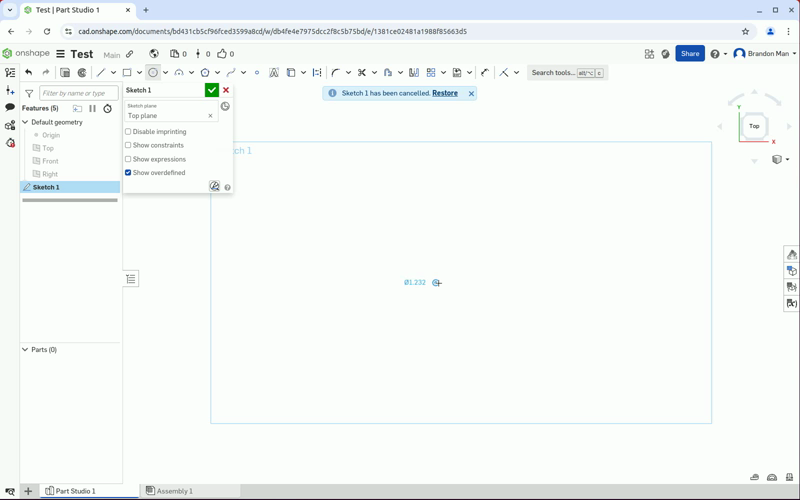
key(esc)
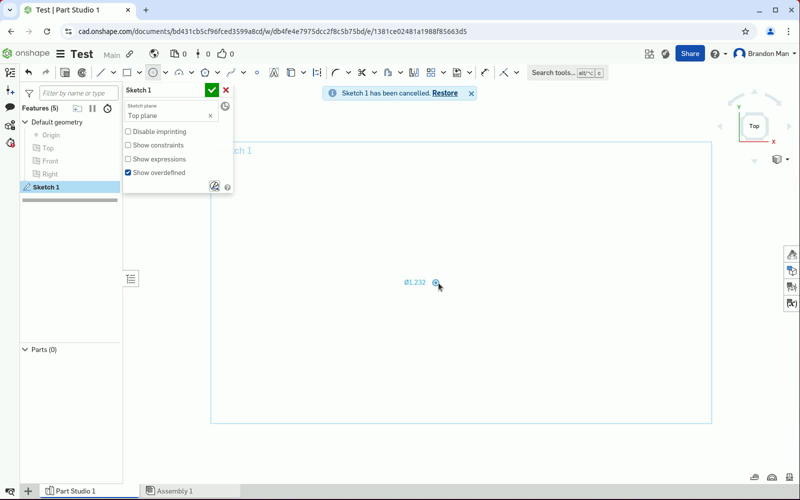
mouse_move(436, 280)
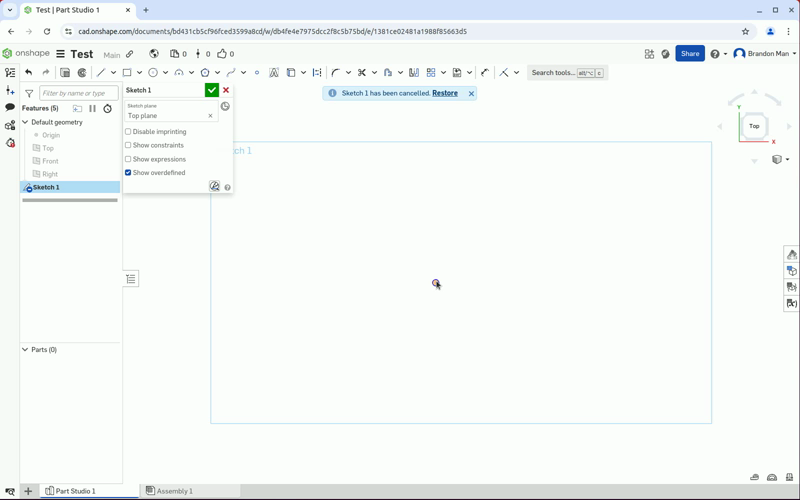
scroll(6)
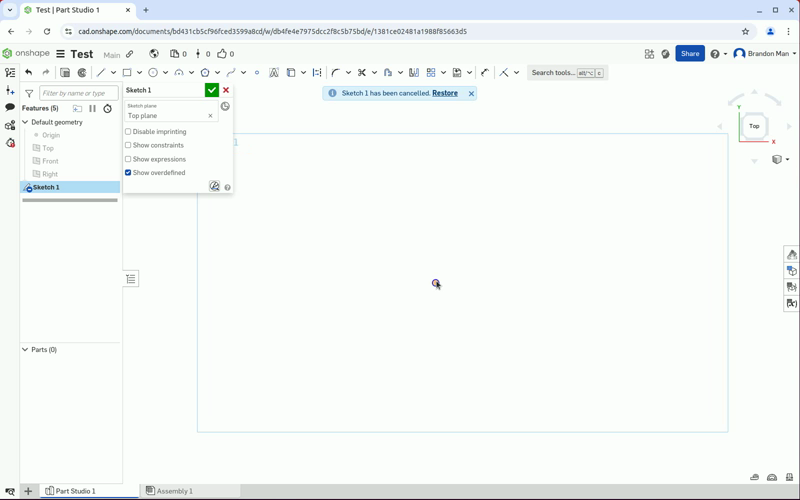
scroll(6)
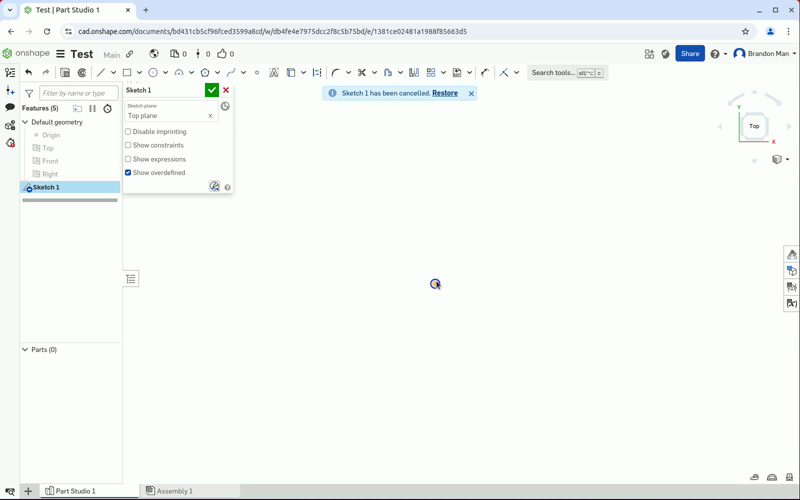
scroll(6)
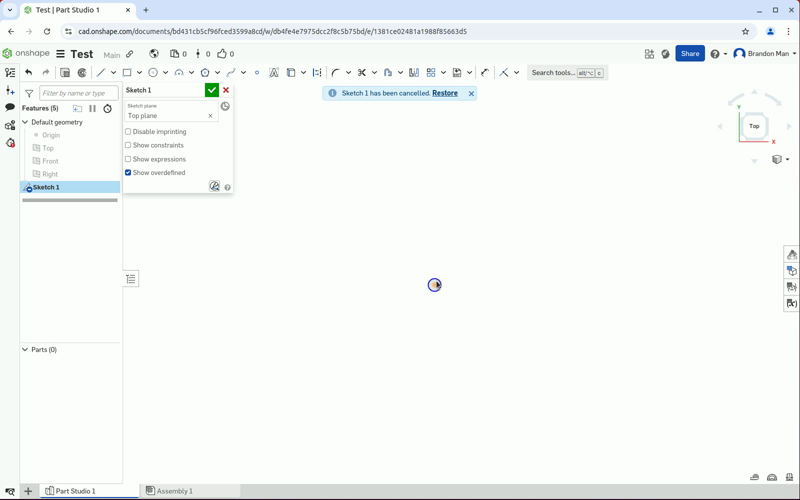
scroll(6)
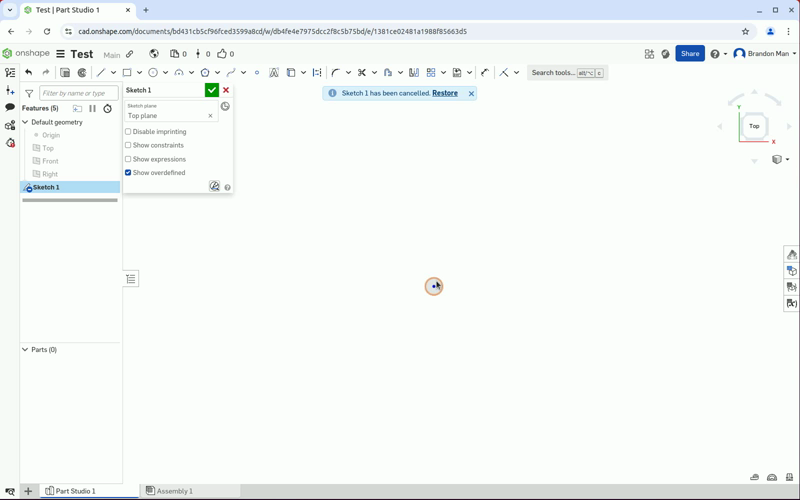
scroll(6)
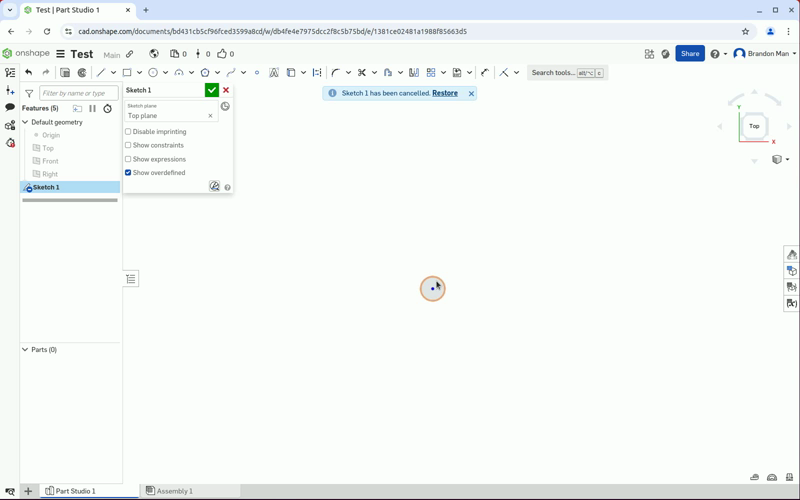
scroll(6)
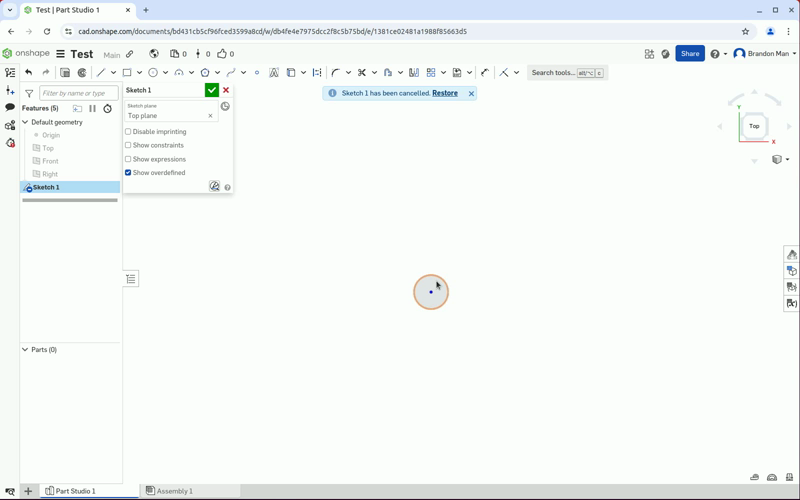
scroll(6)
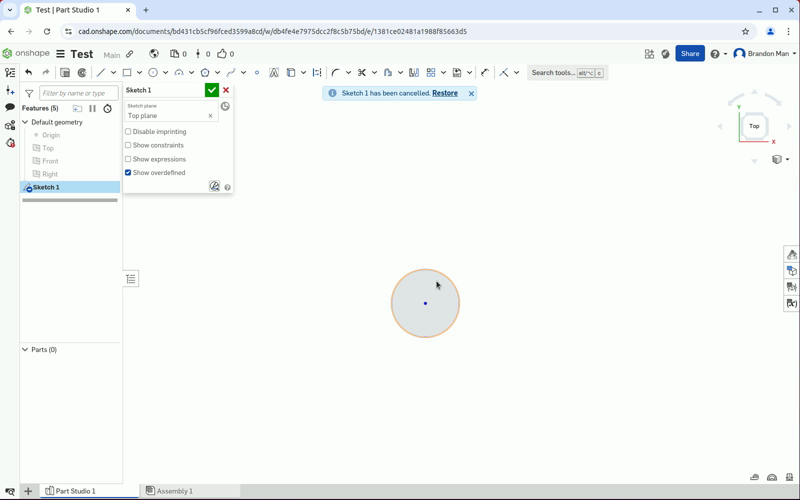
click(436, 280)
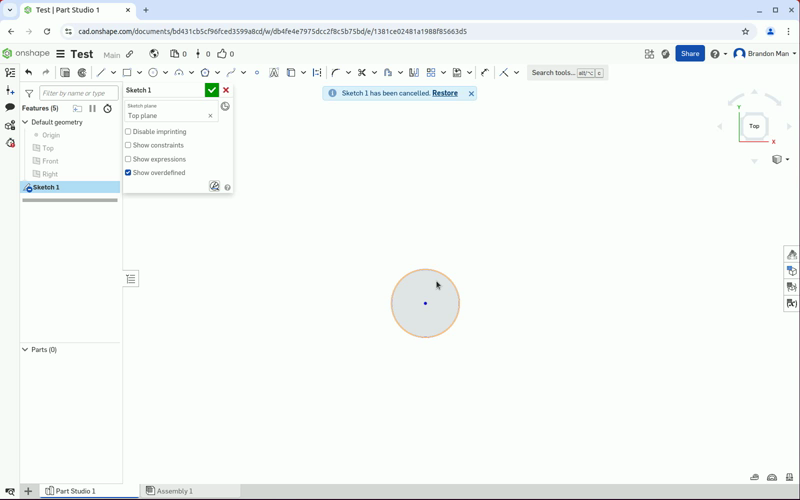
scroll(-6)
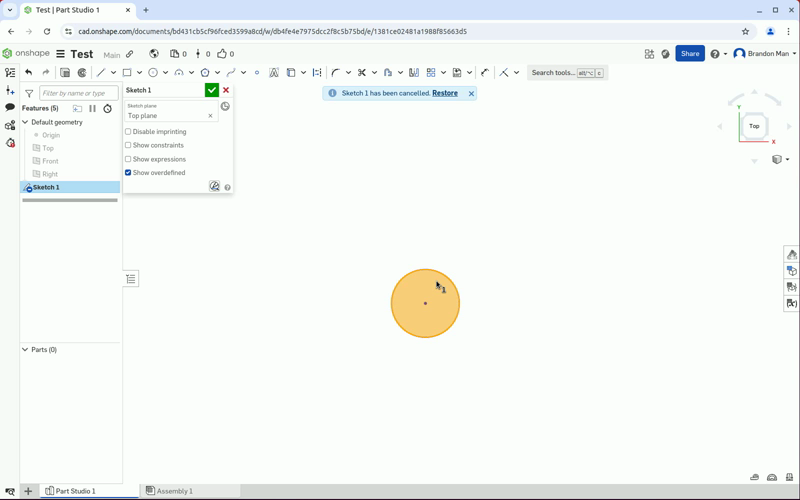
scroll(-6)
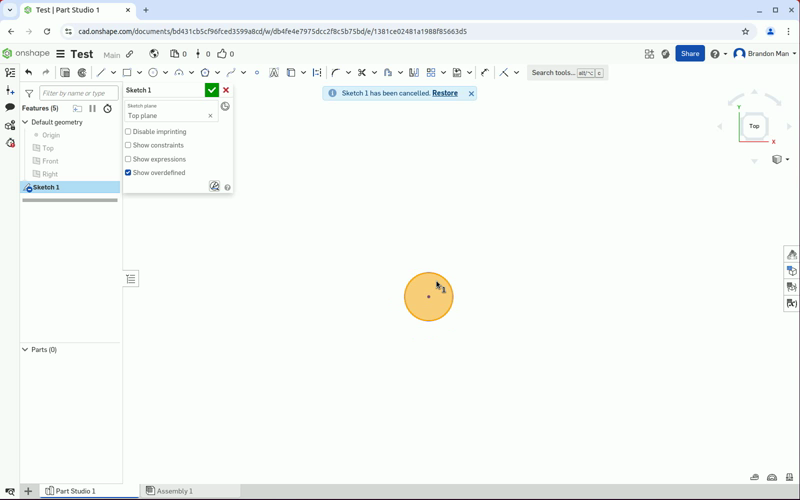
scroll(-6)
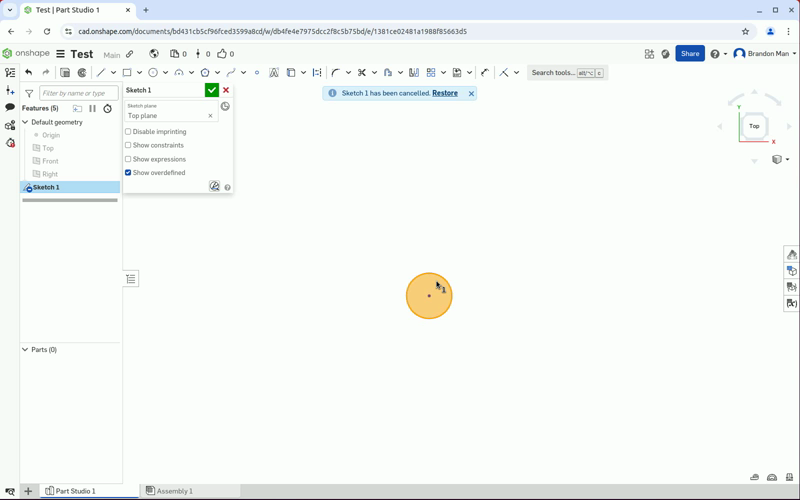
scroll(-6)
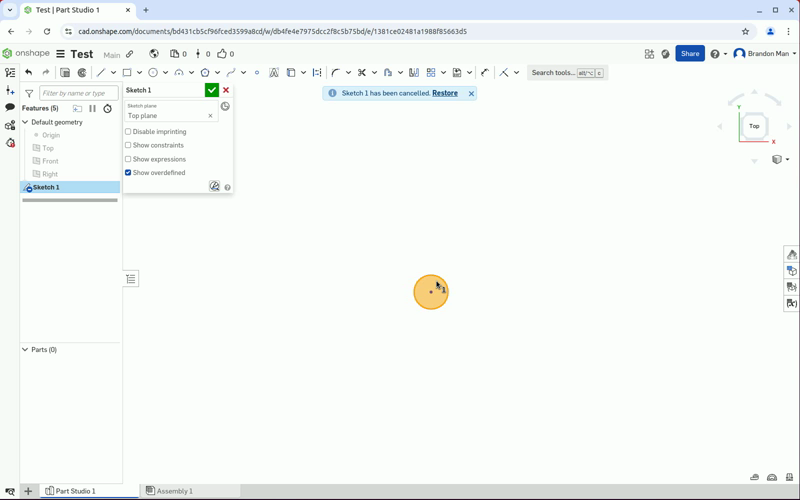
scroll(-6)
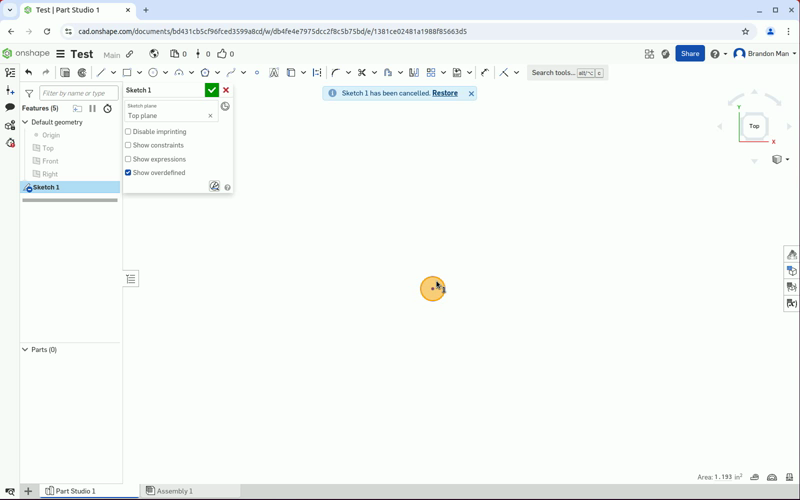
scroll(-6)
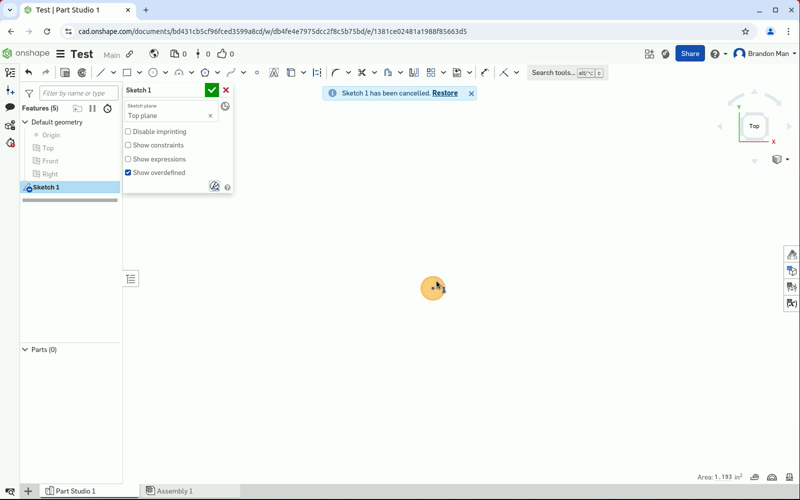
scroll(-6)
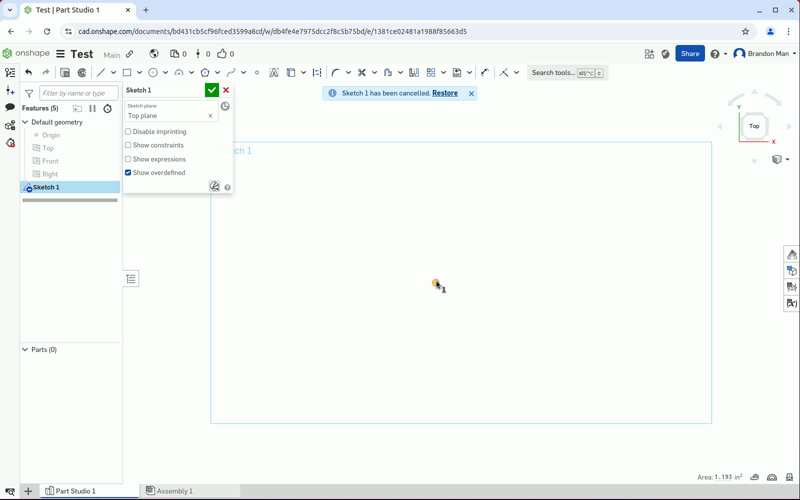
mouse_move(73, 352)
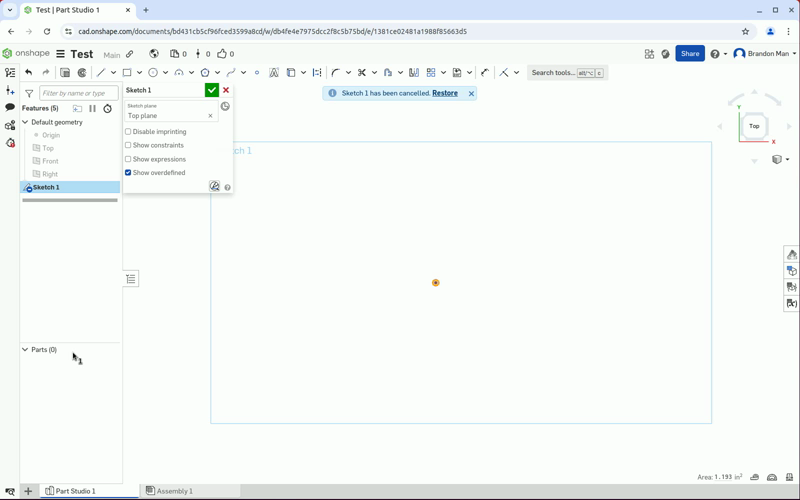
key(shift+y)
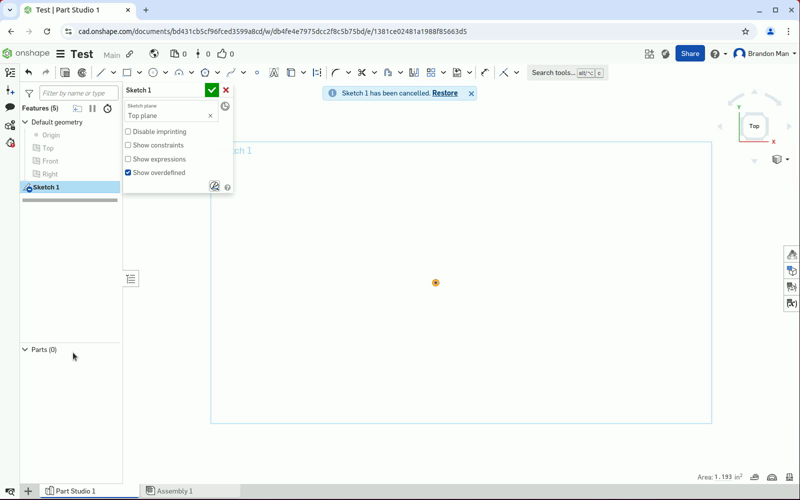
key(shift+e)
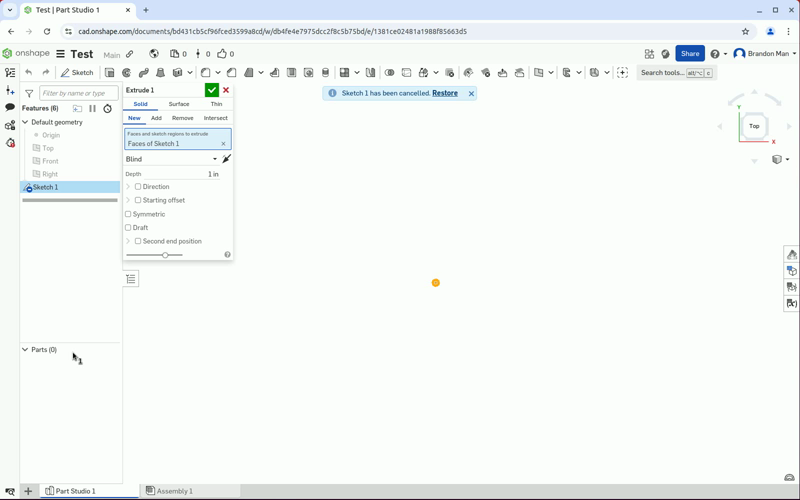
mouse_move(143, 106)
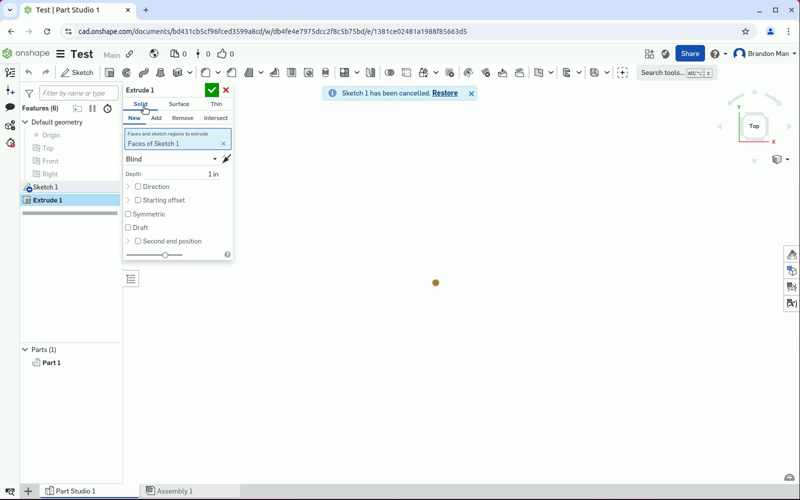
click(143, 106)
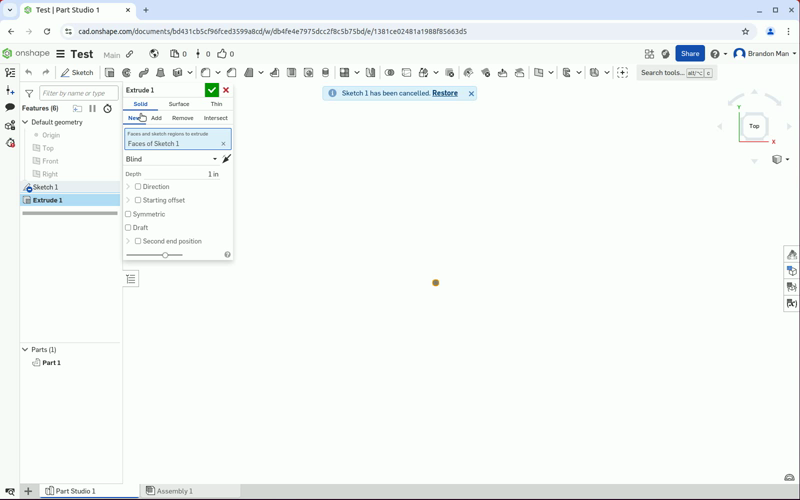
mouse_move(137, 120)
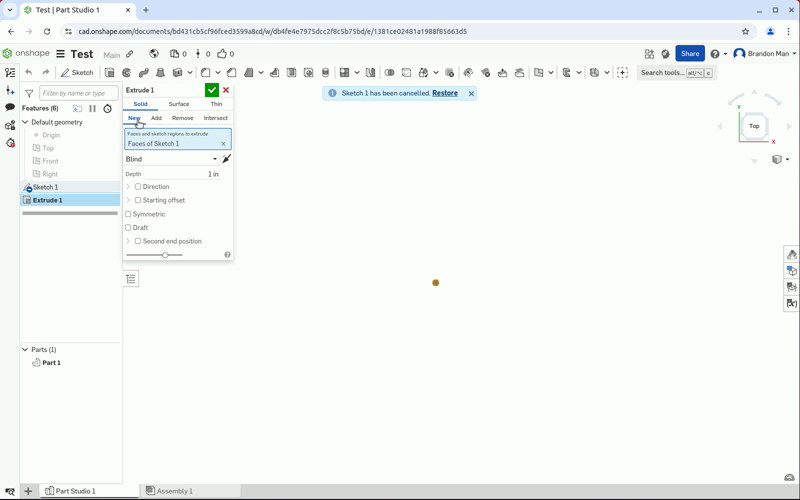
click(137, 120)
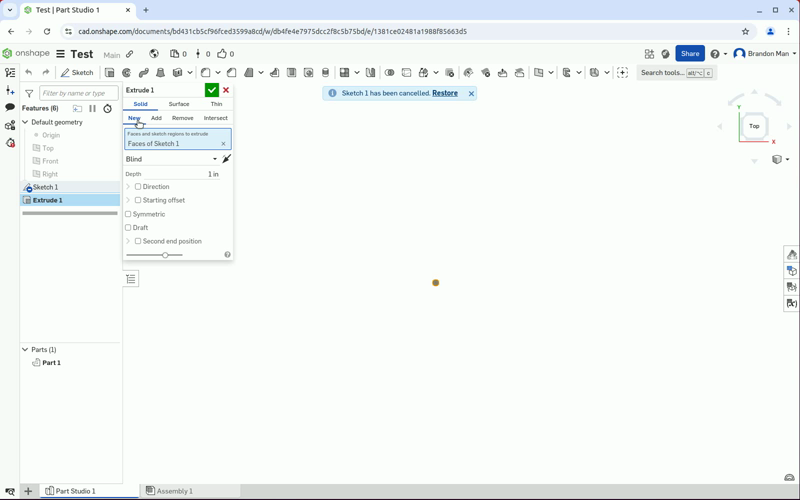
key(tab, 4)
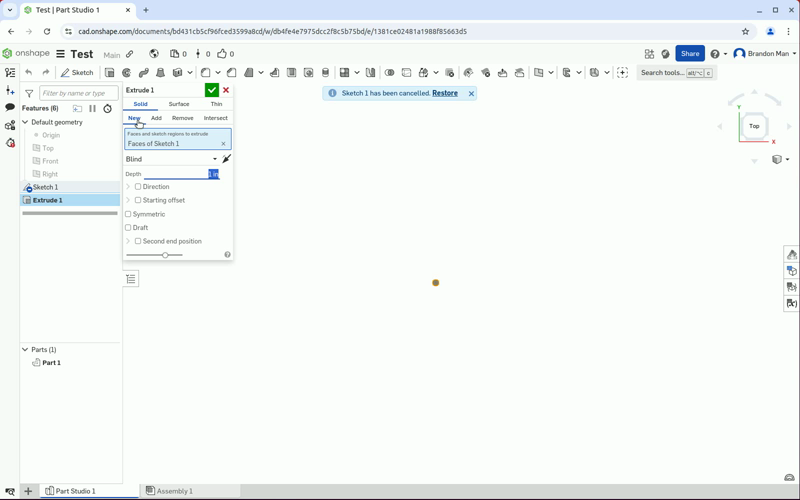
text(23.108)
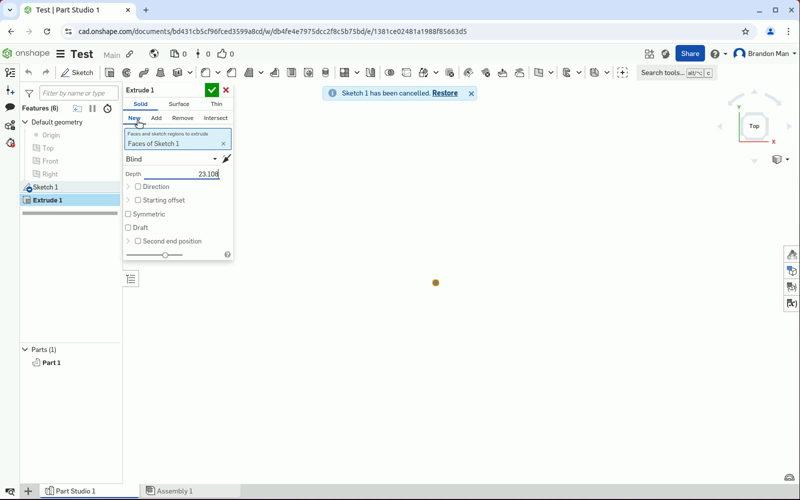
key(enter)
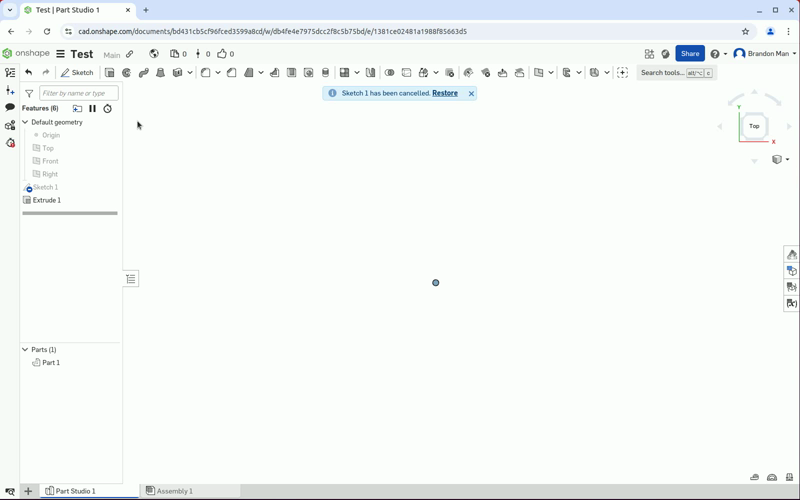
key(shift+h)
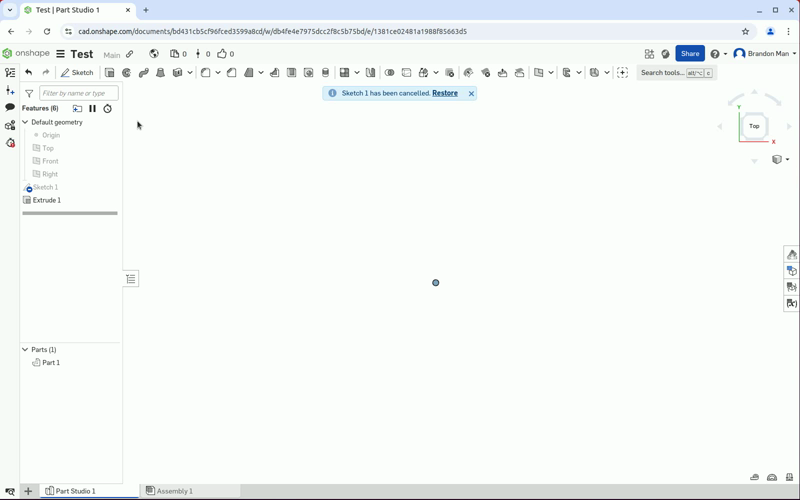
key(shift+h)
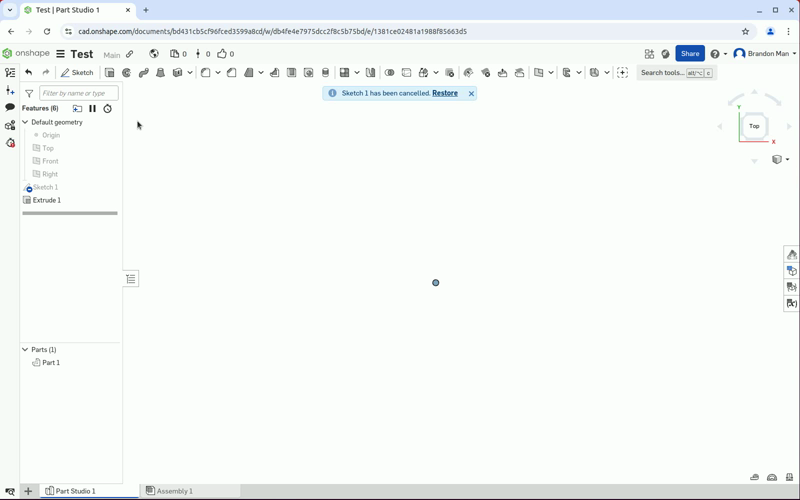
mouse_move(73, 189)
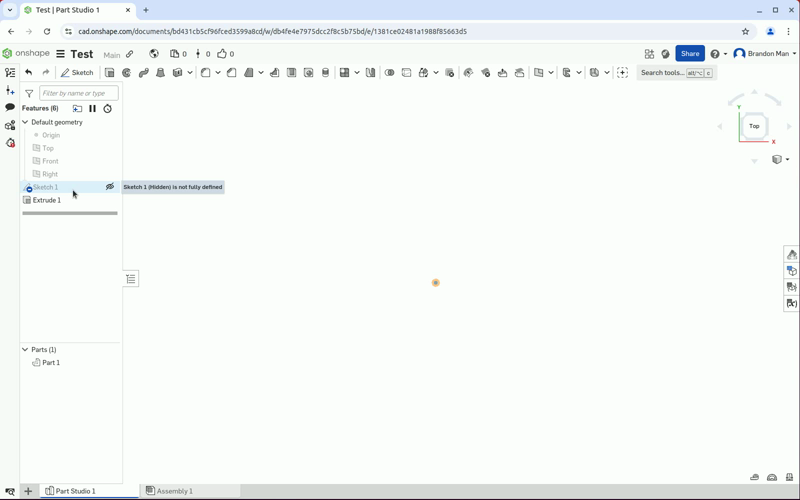
click(73, 189)
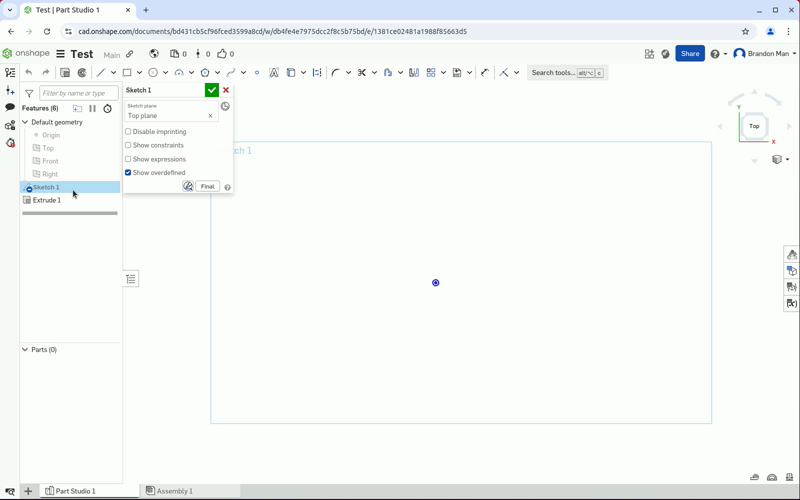
mouse_move(229, 92)
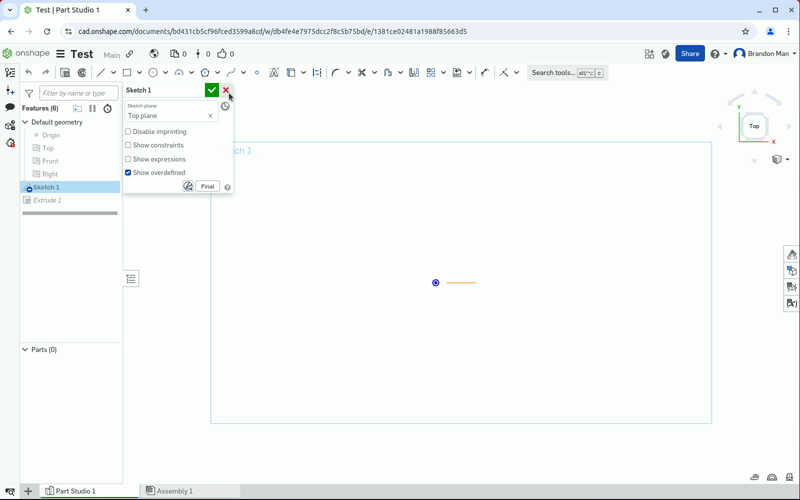
click(229, 92)
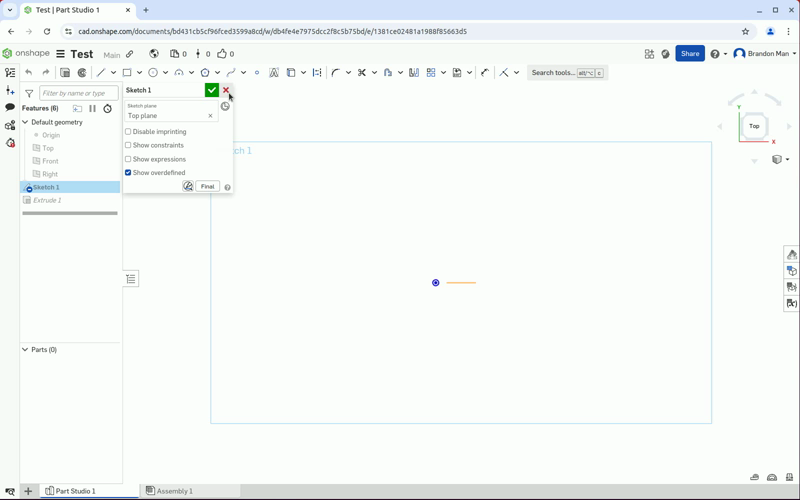
key(shift+s)
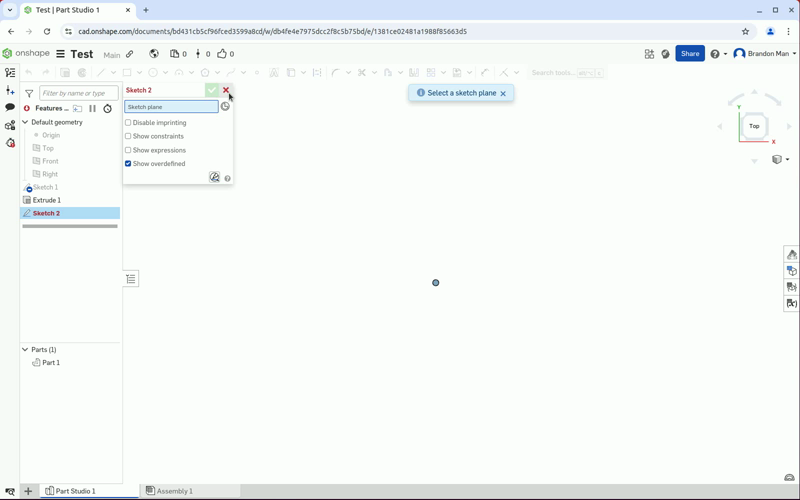
mouse_move(73, 150)
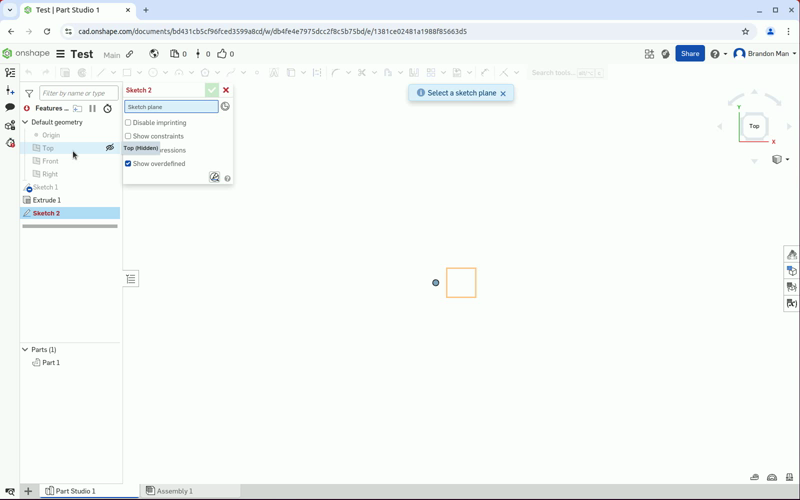
click(73, 150)
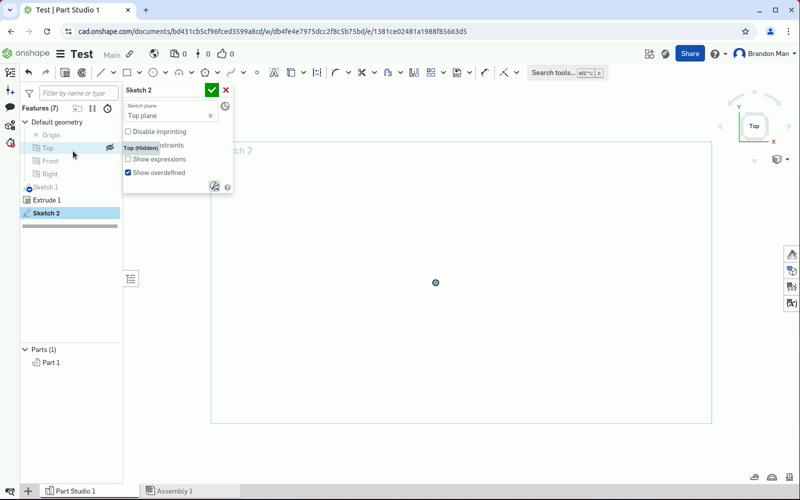
mouse_move(73, 352)
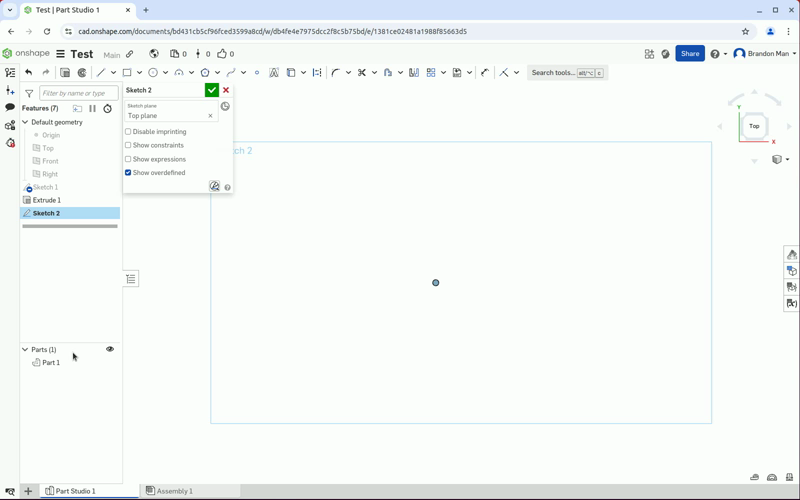
key(y)
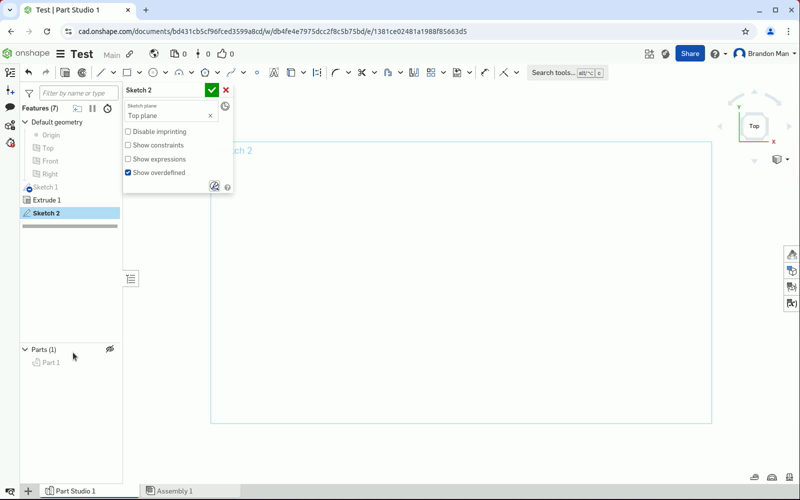
key(c)
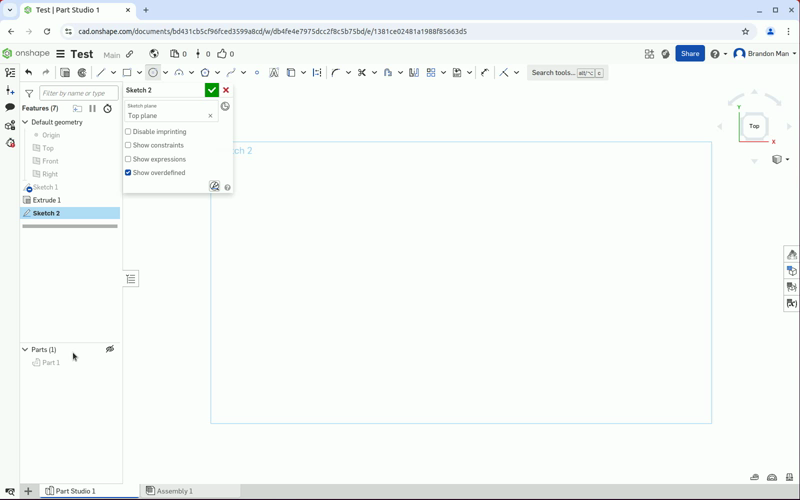
key_down(shift)
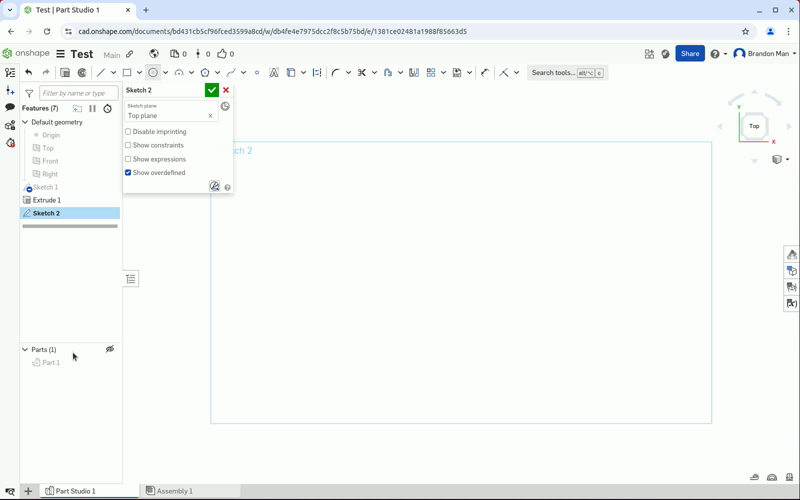
mouse_move(452, 282)
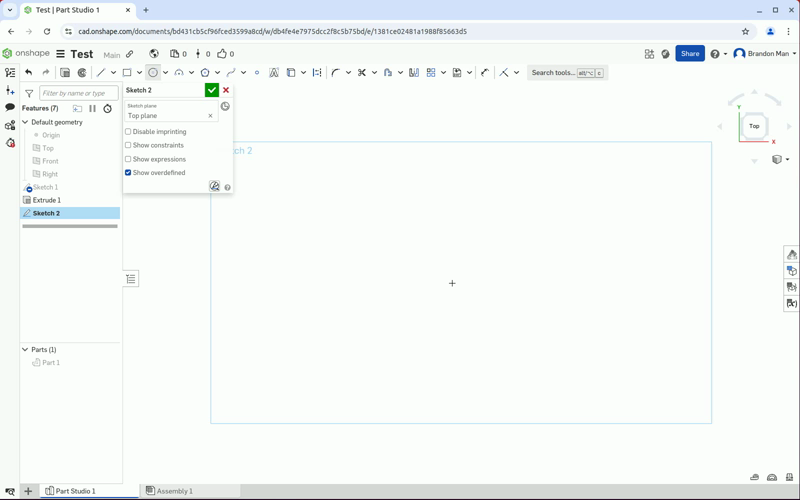
click(452, 282)
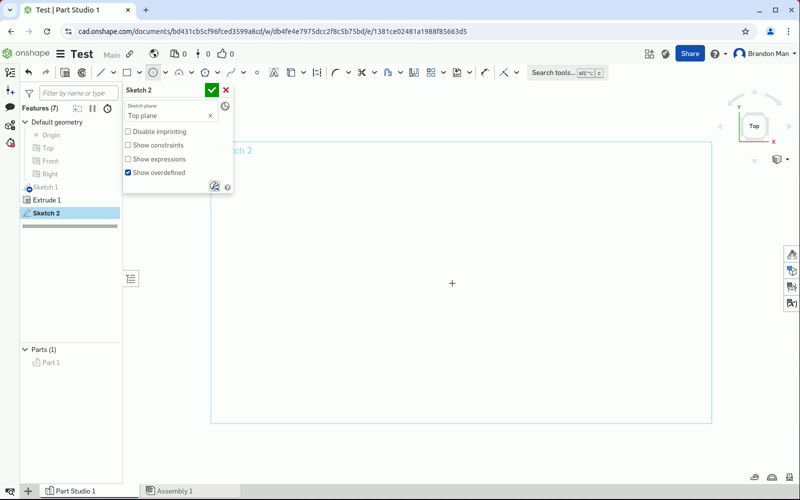
key_up(shift)
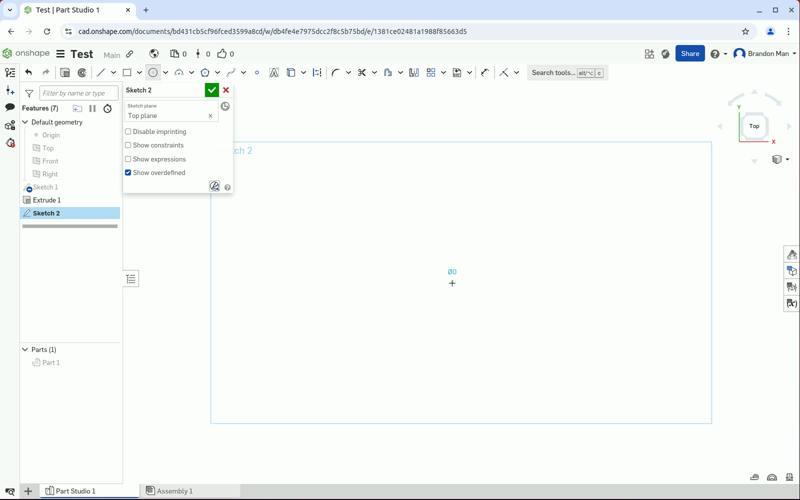
mouse_move(455, 282)
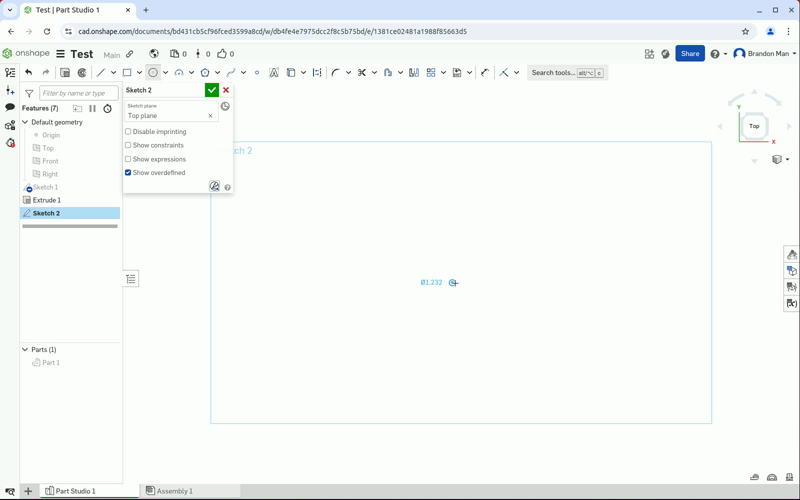
click(455, 282)
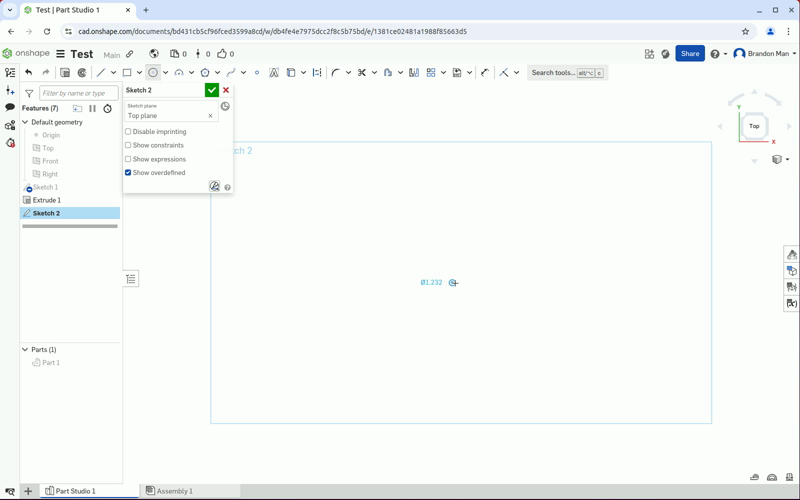
key(esc)
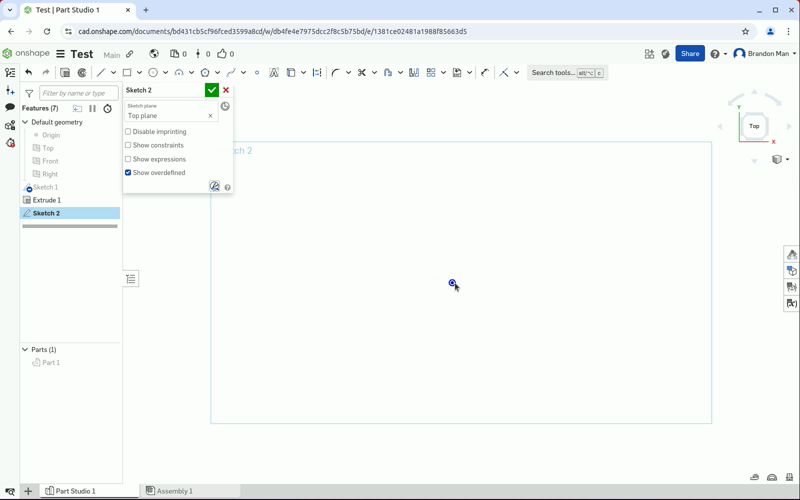
mouse_move(452, 282)
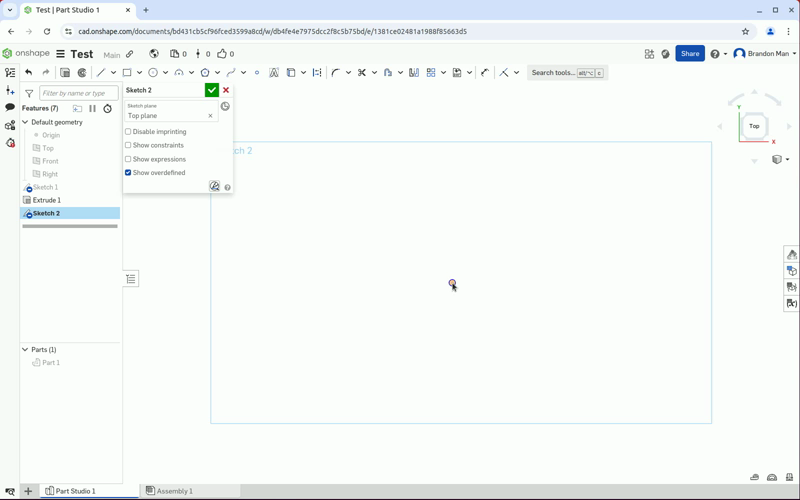
scroll(6)
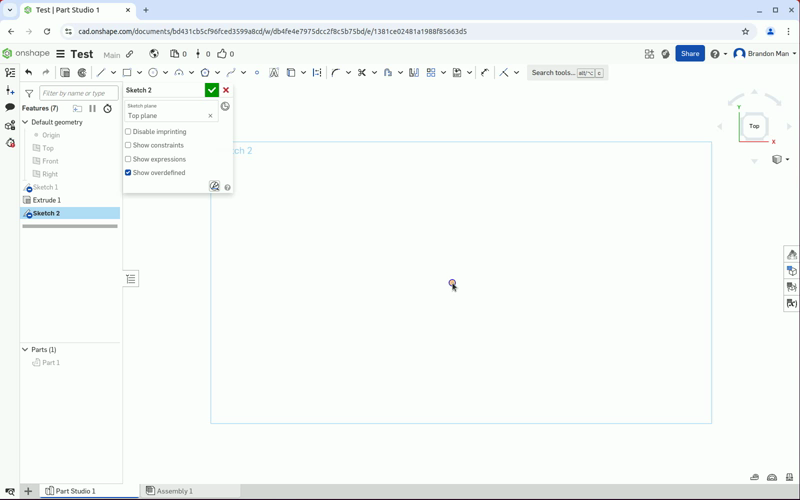
scroll(6)
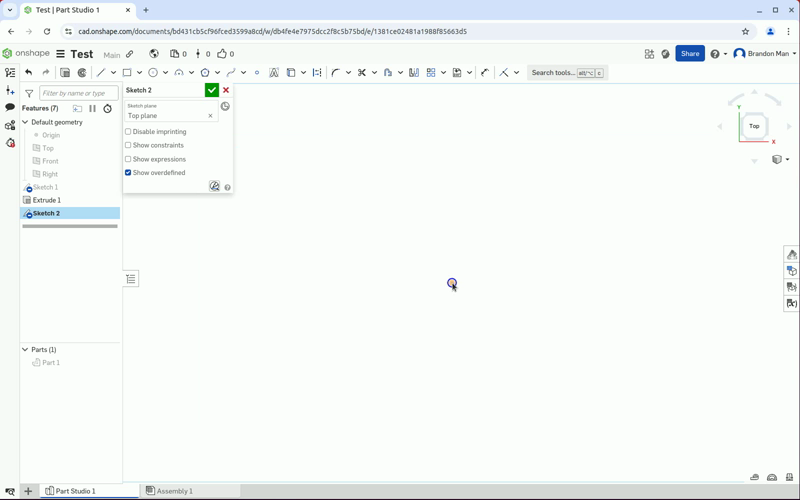
scroll(6)
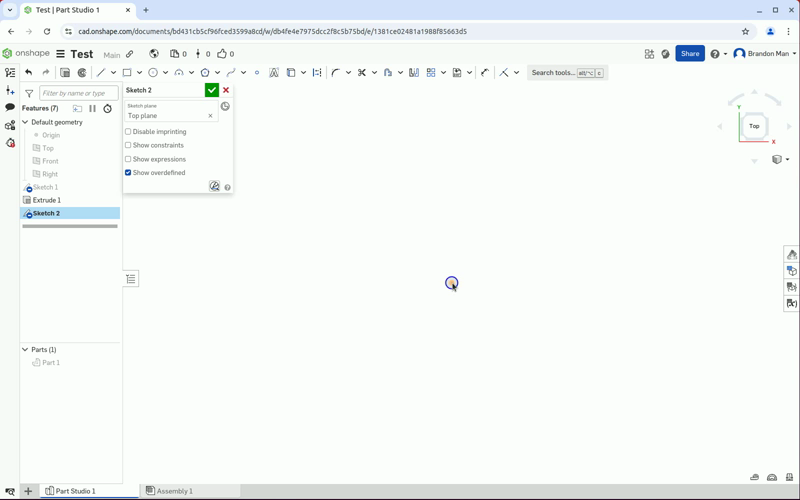
scroll(6)
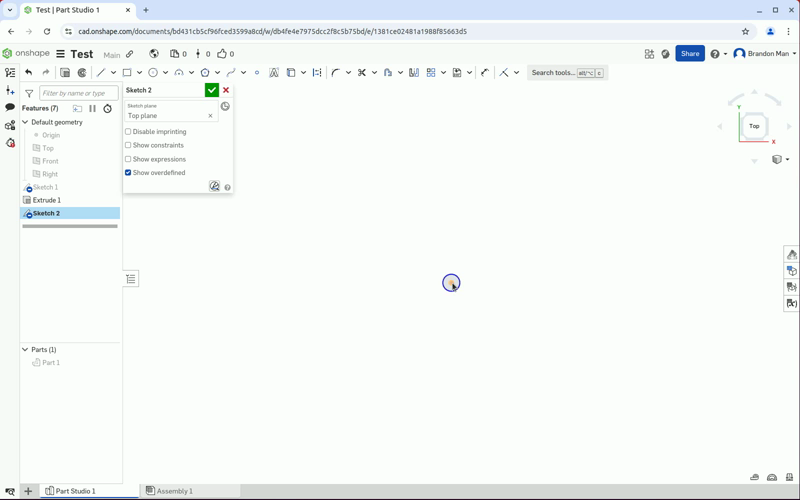
scroll(6)
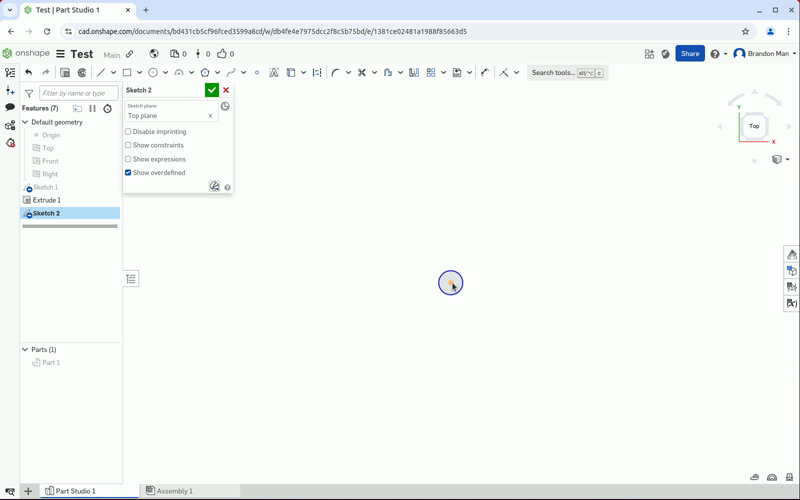
scroll(6)
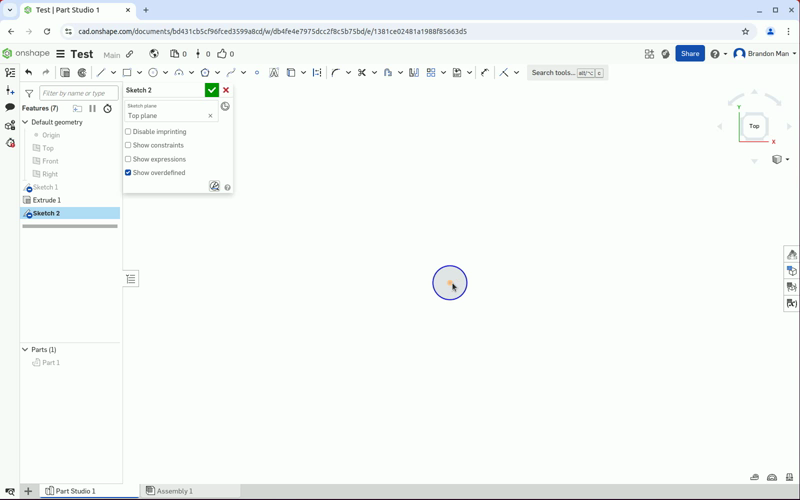
scroll(6)
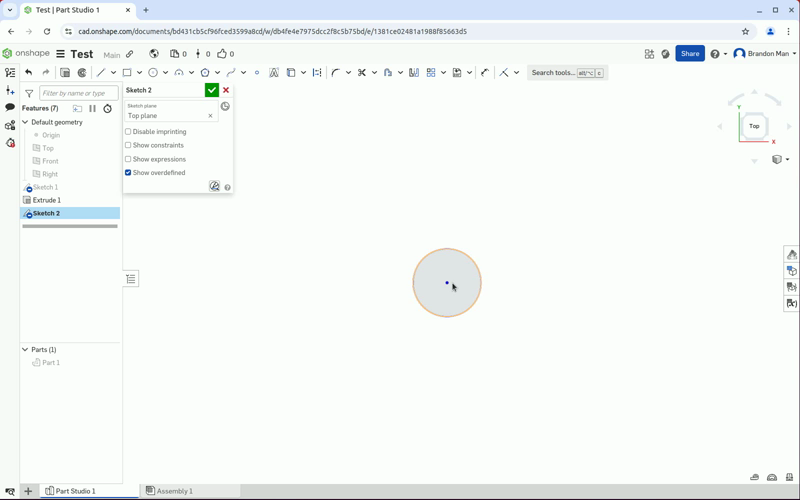
click(452, 282)
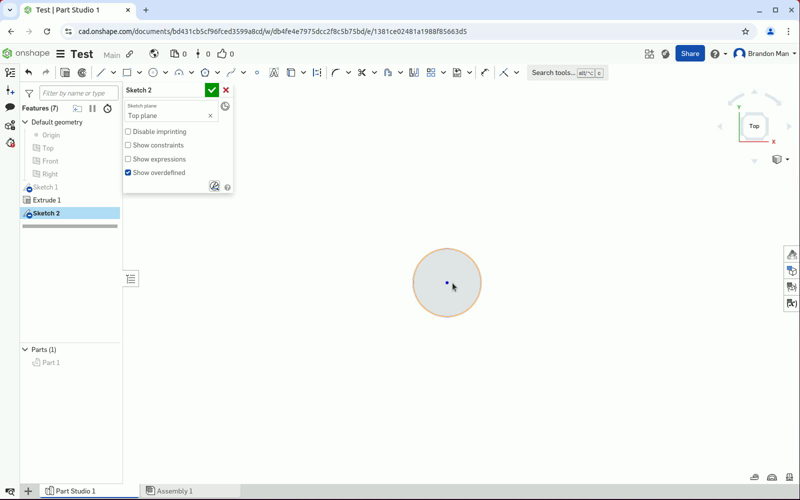
scroll(-6)
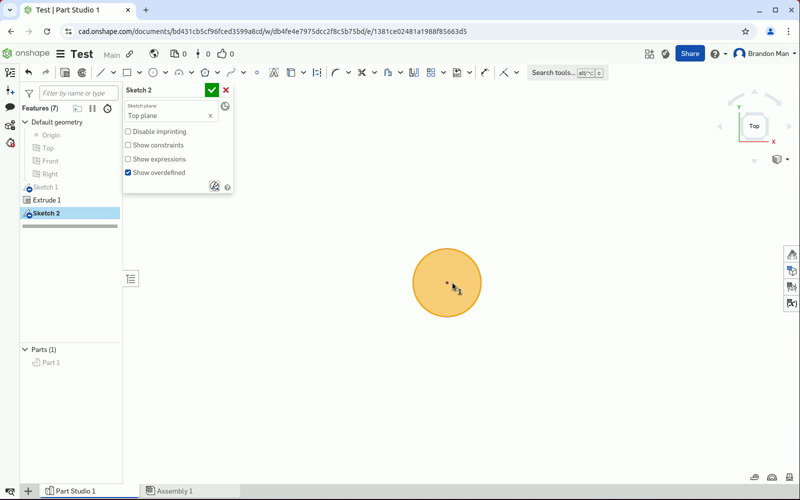
scroll(-6)
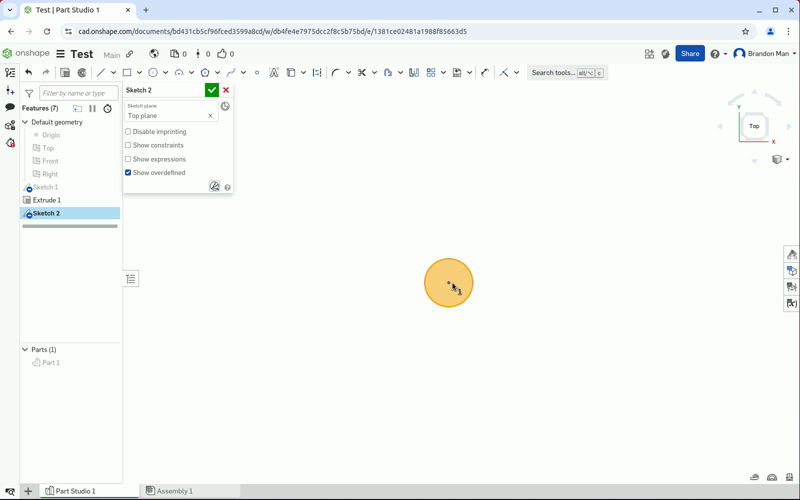
scroll(-6)
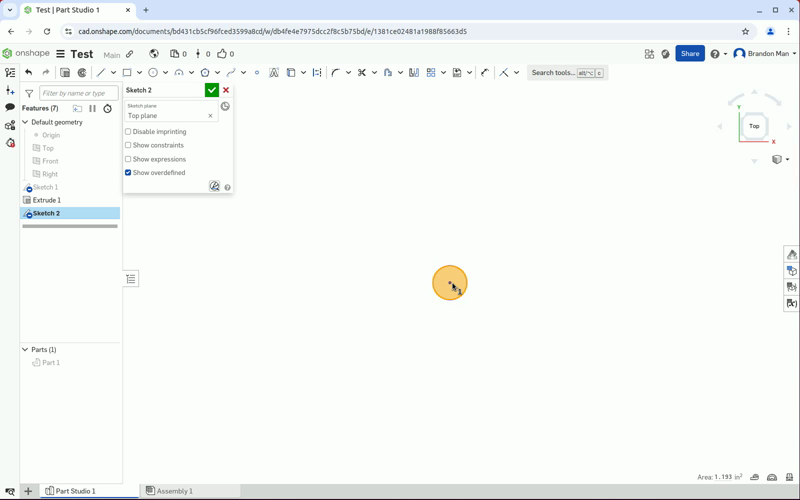
scroll(-6)
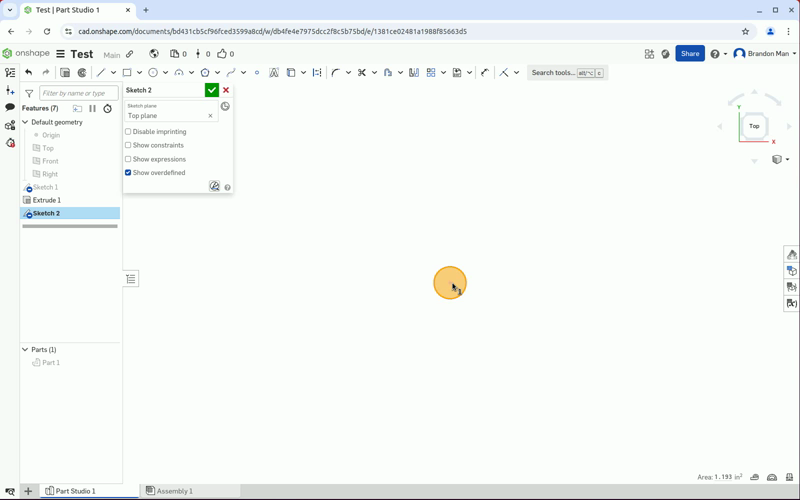
scroll(-6)
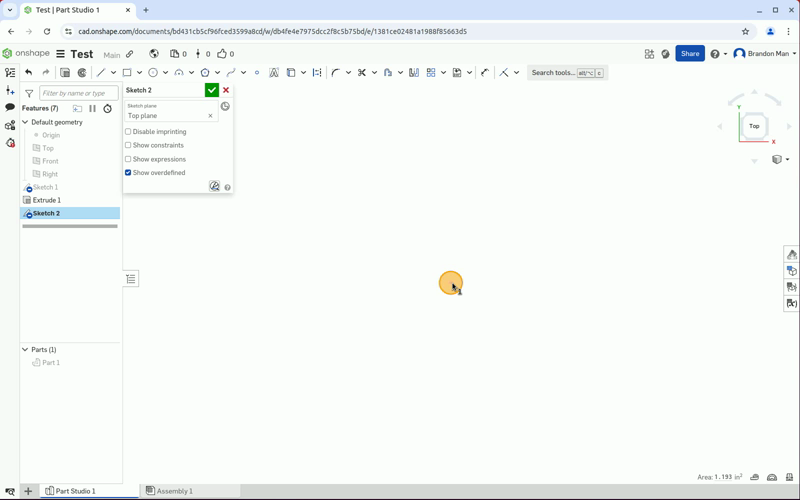
scroll(-6)
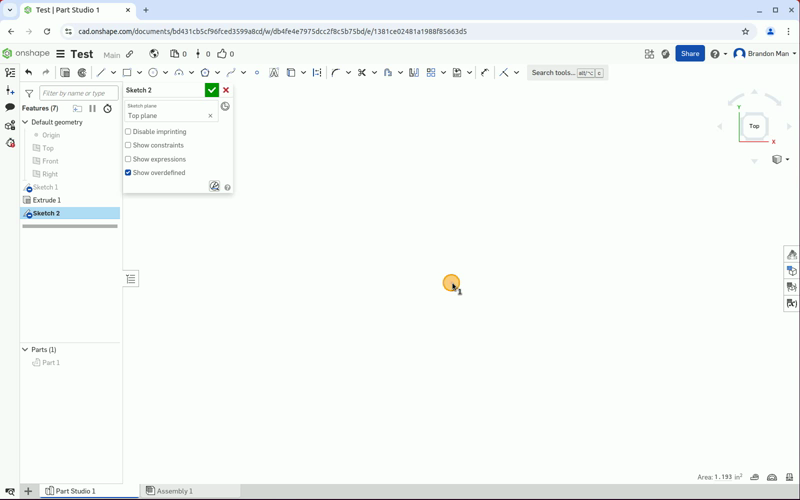
scroll(-6)
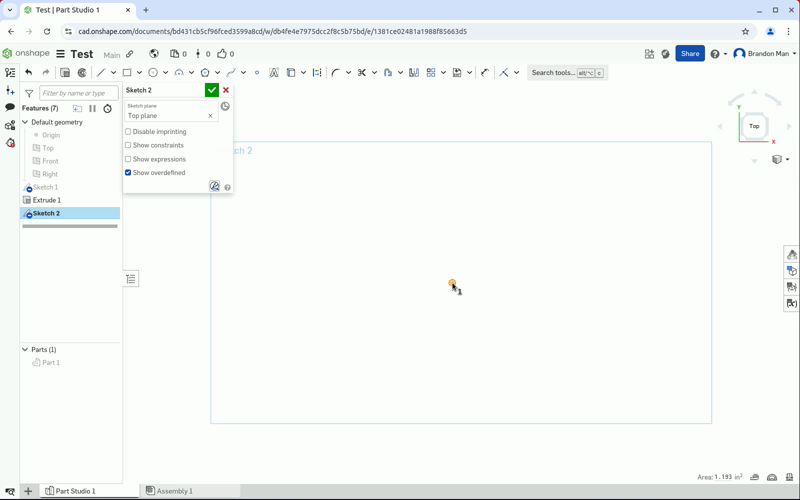
mouse_move(73, 352)
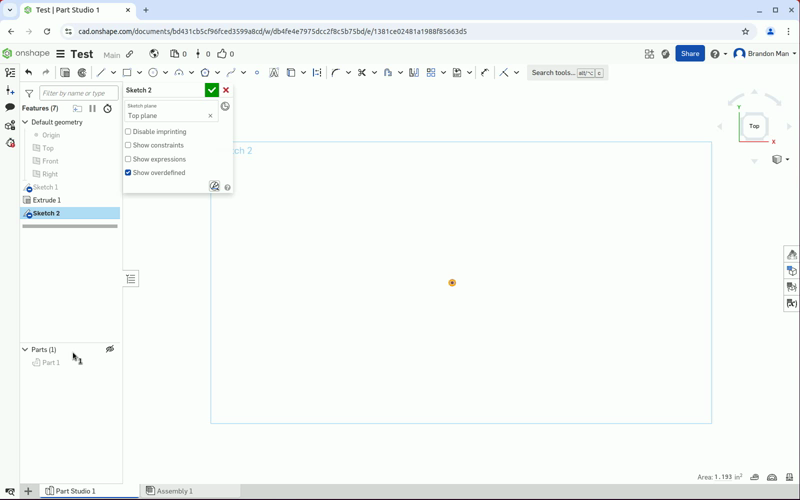
key(shift+y)
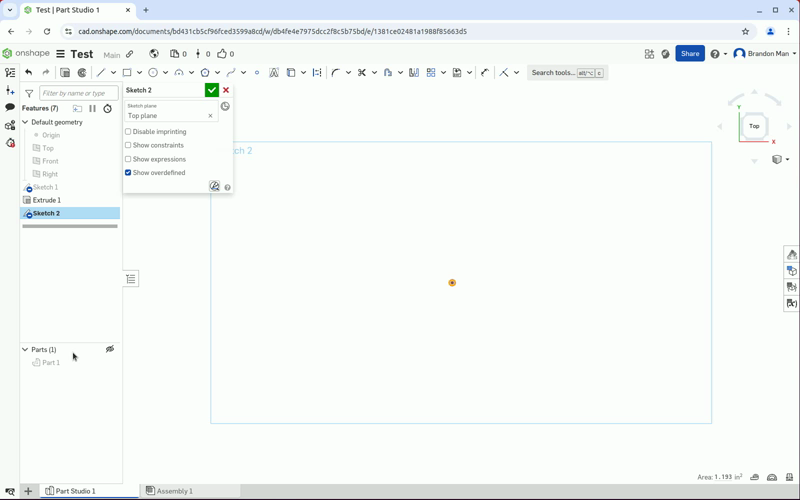
key(shift+e)
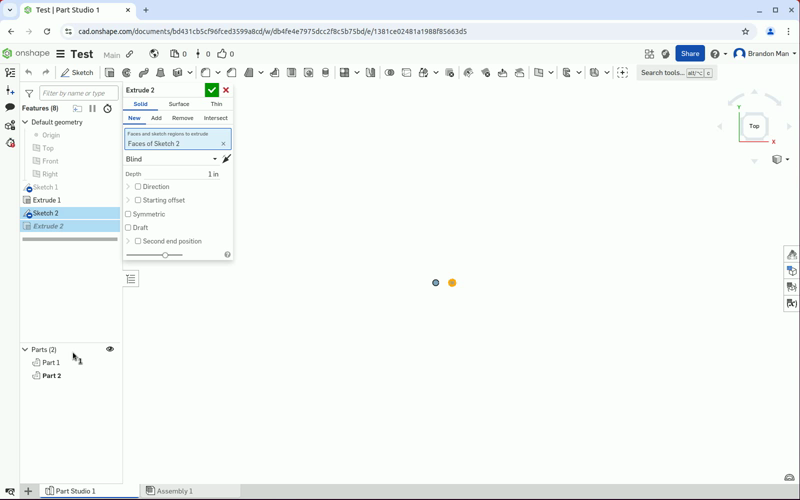
mouse_move(143, 106)
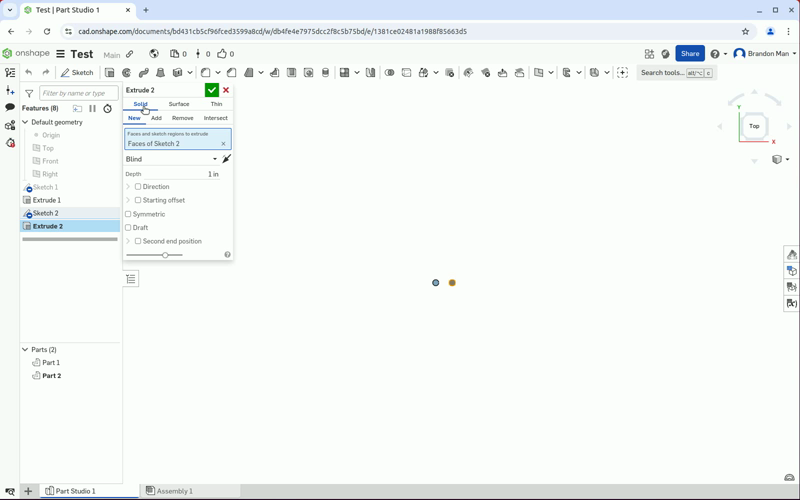
click(143, 106)
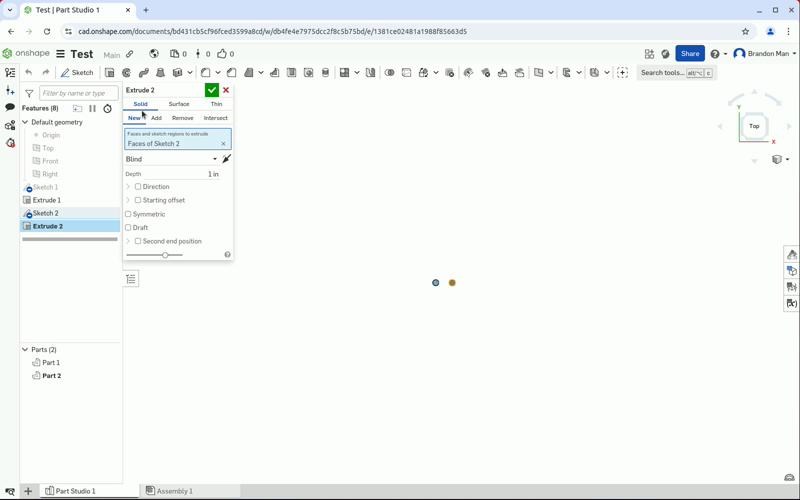
mouse_move(137, 120)
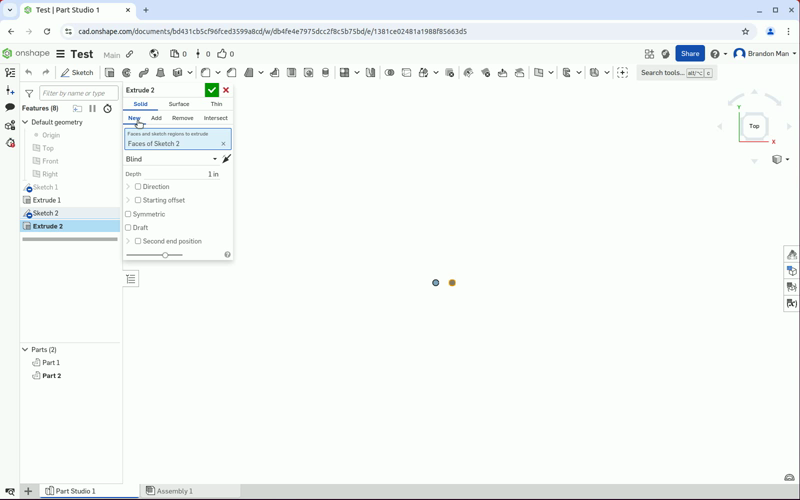
click(137, 120)
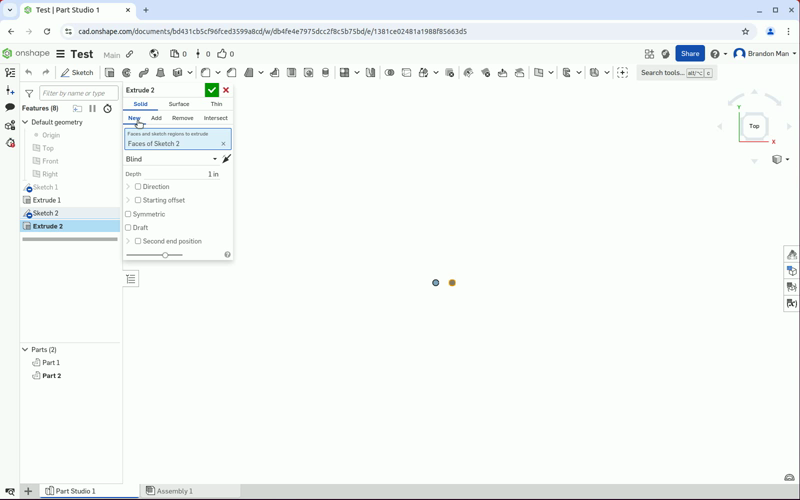
key(tab, 4)
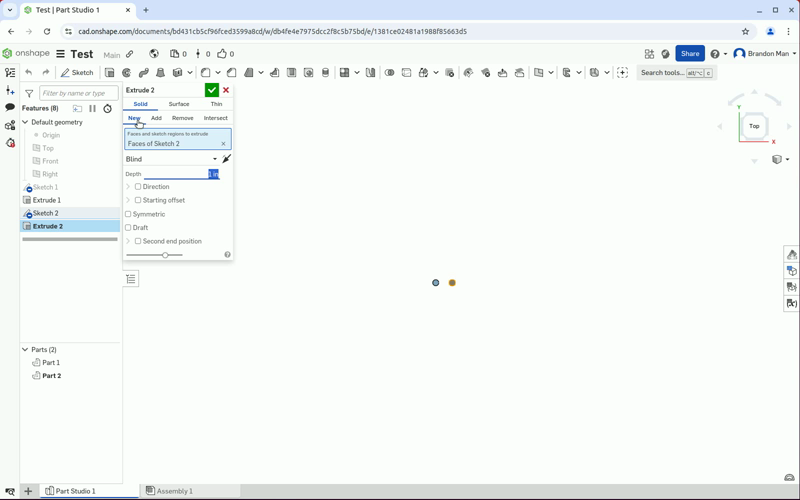
text(23.108)
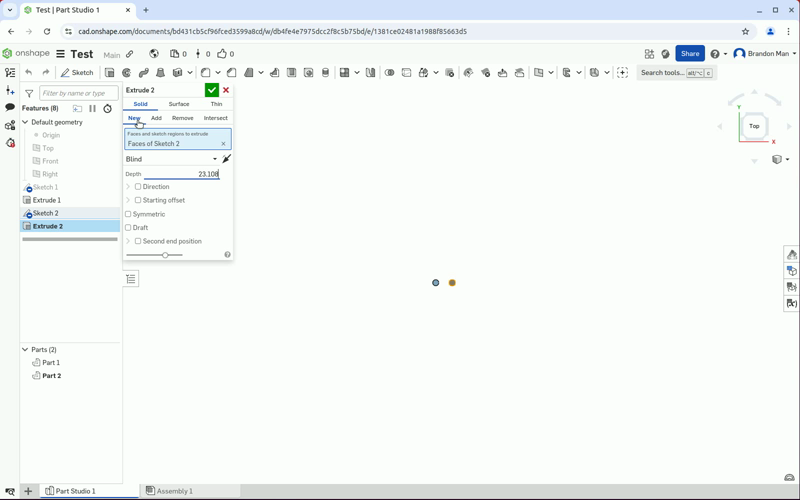
key(enter)
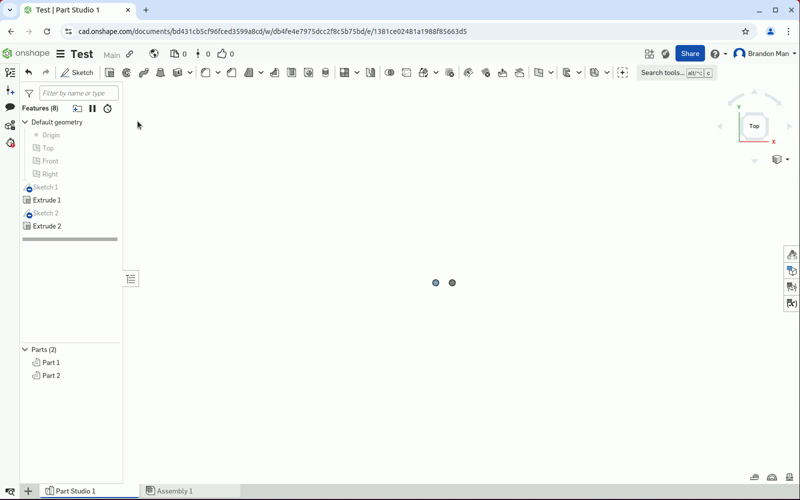
key(shift+h)
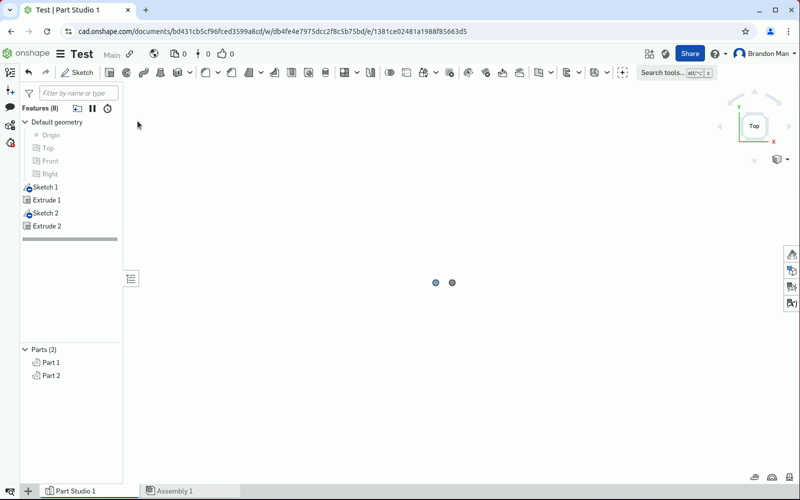
key(shift+h)
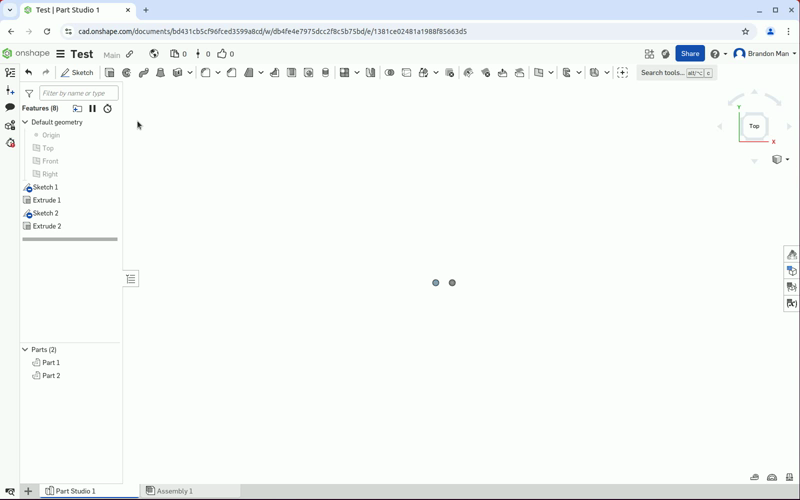
key(shift+7)
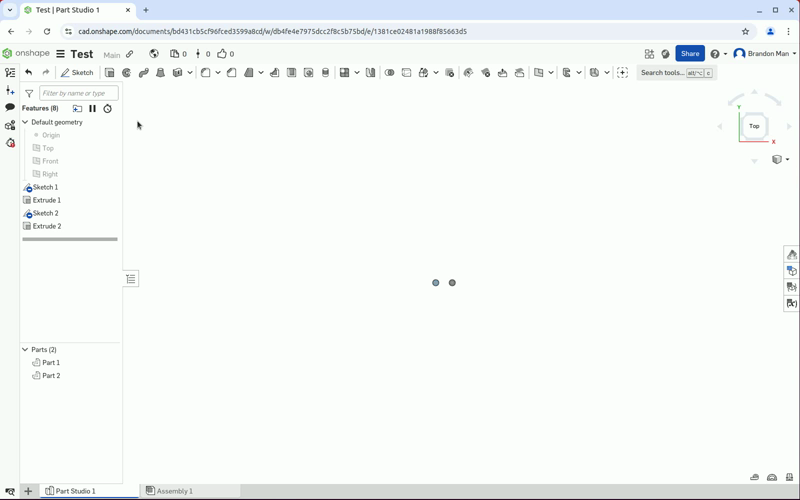
key(up, 3)
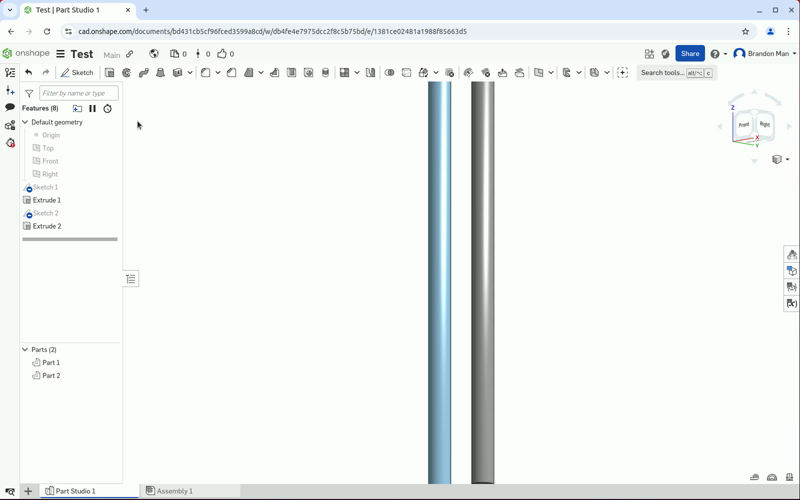
key(left, 3)
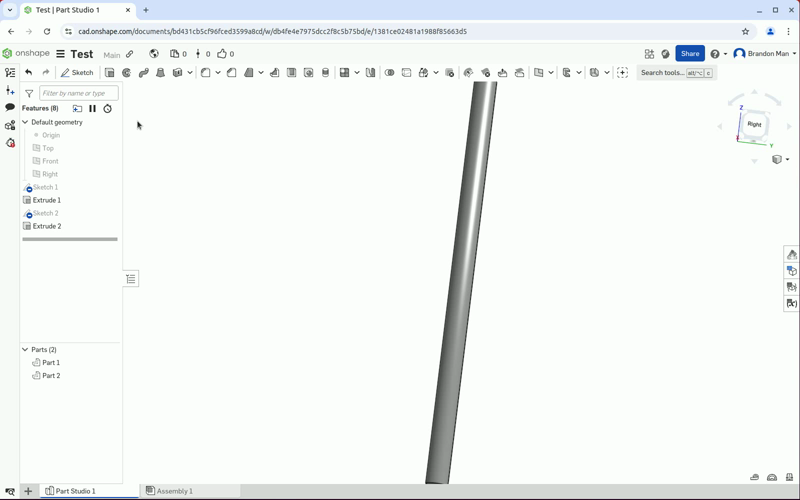
key(right, 3)
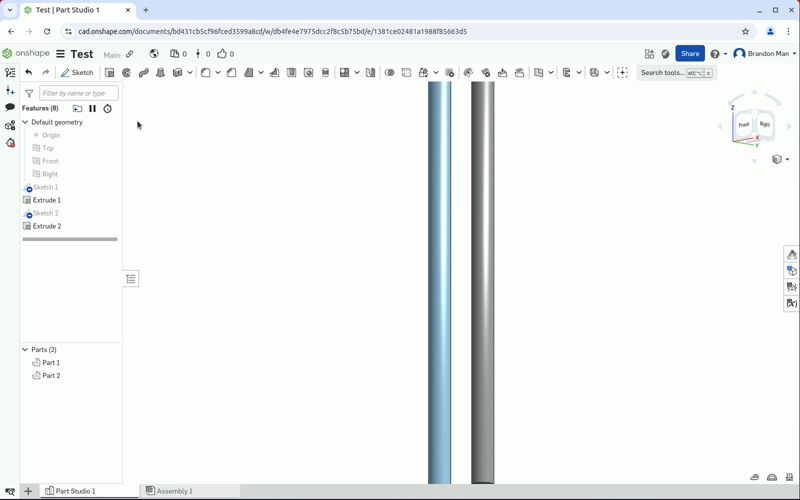
key(down, 3)
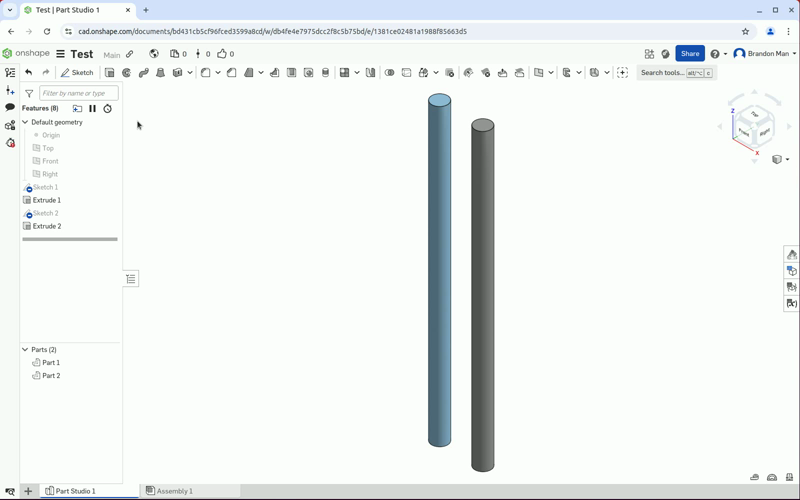
mouse_move(73, 189)
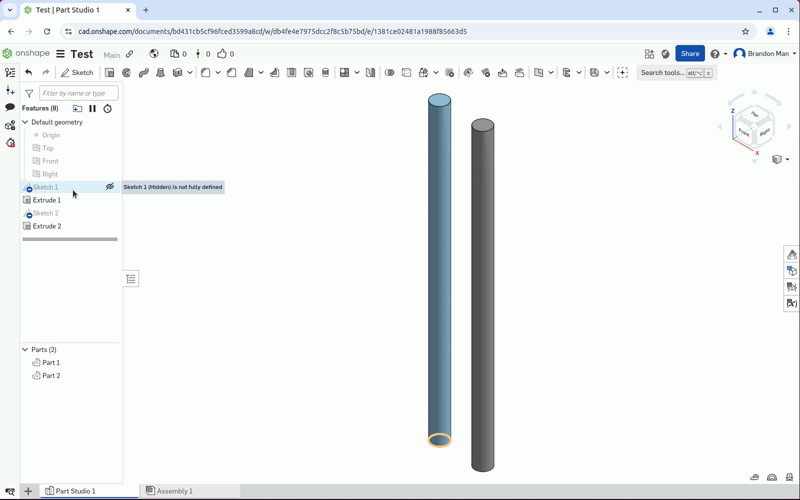
click(73, 189)